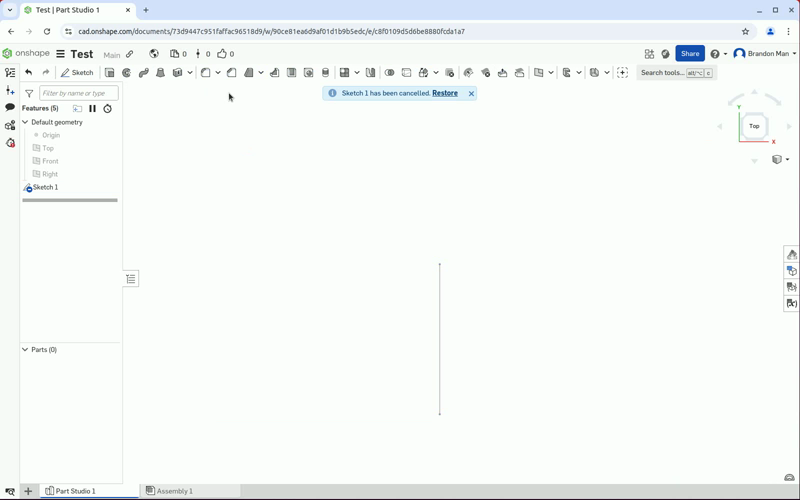
key(shift+h)
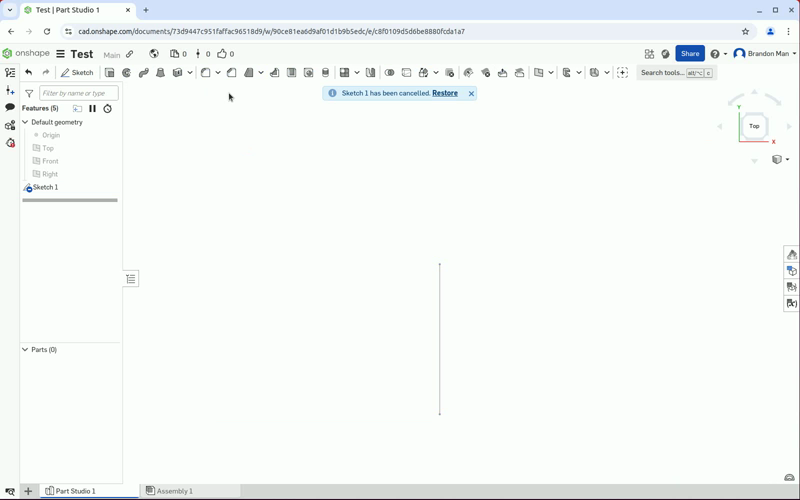
key(shift+s)
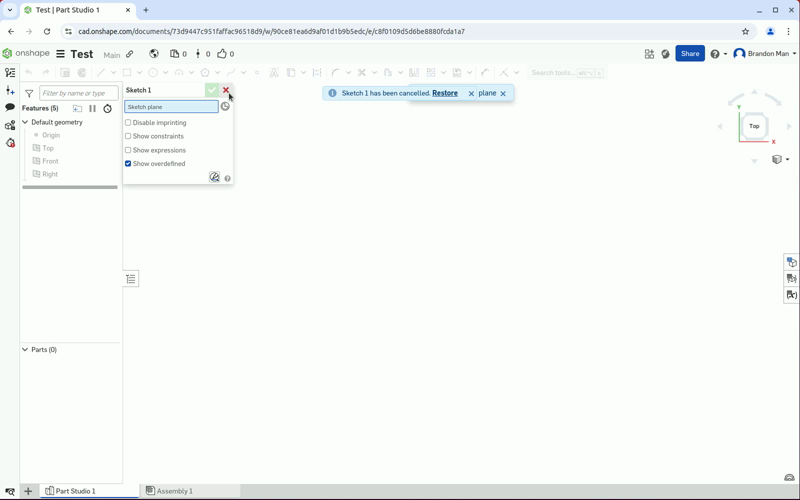
mouse_move(73, 150)
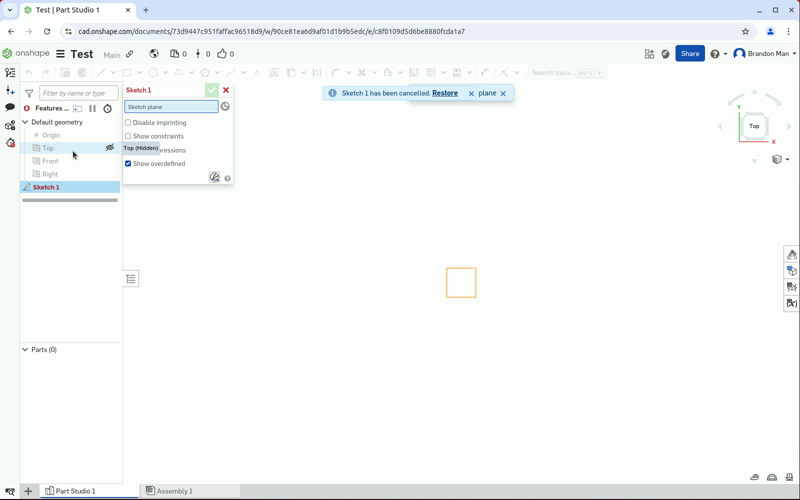
click(73, 150)
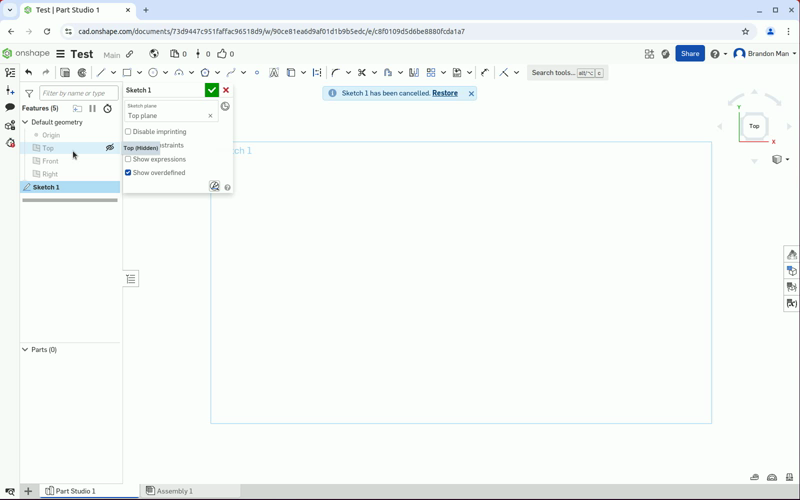
mouse_move(73, 352)
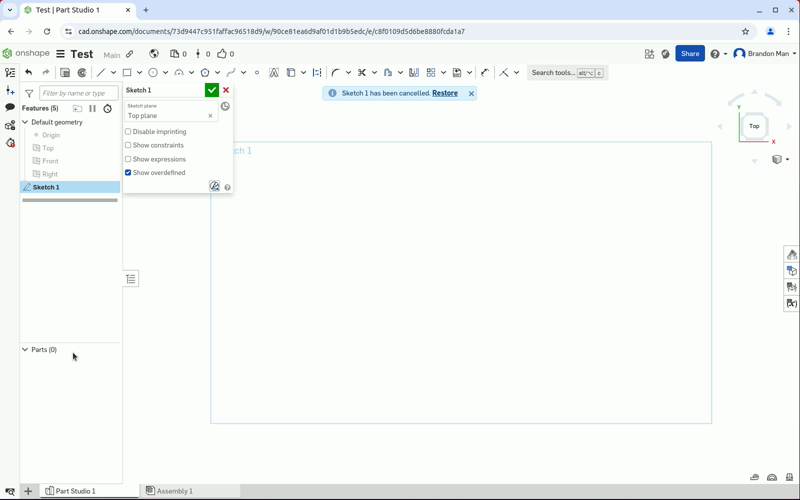
key(y)
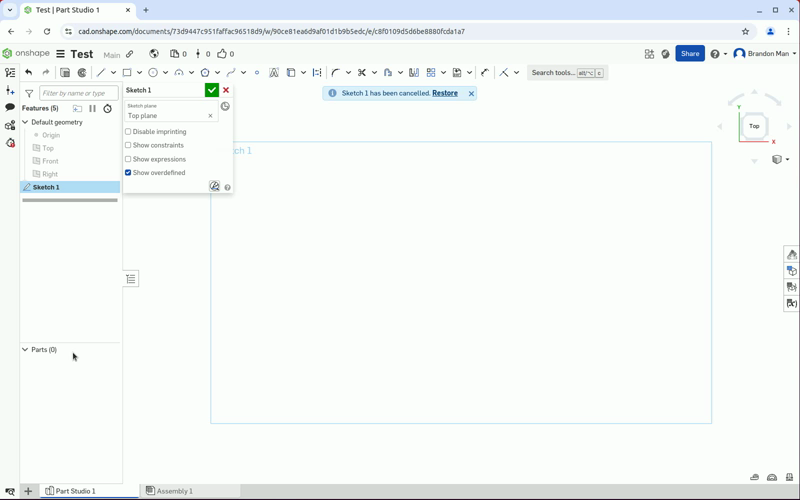
key(l)
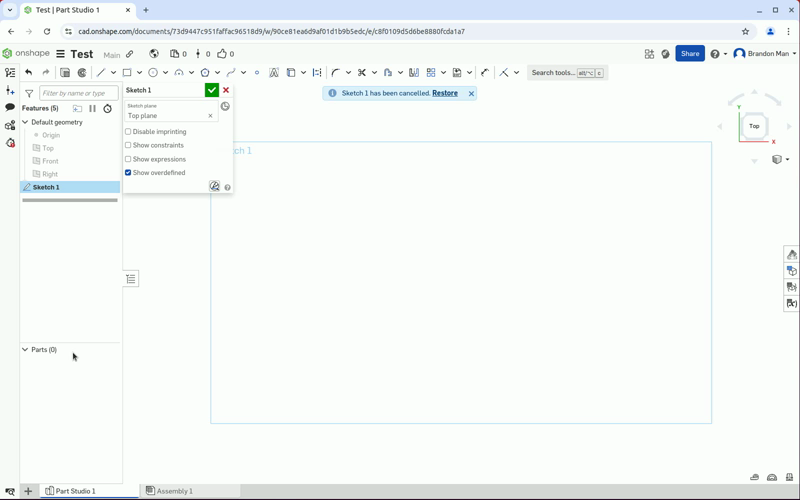
key_down(shift)
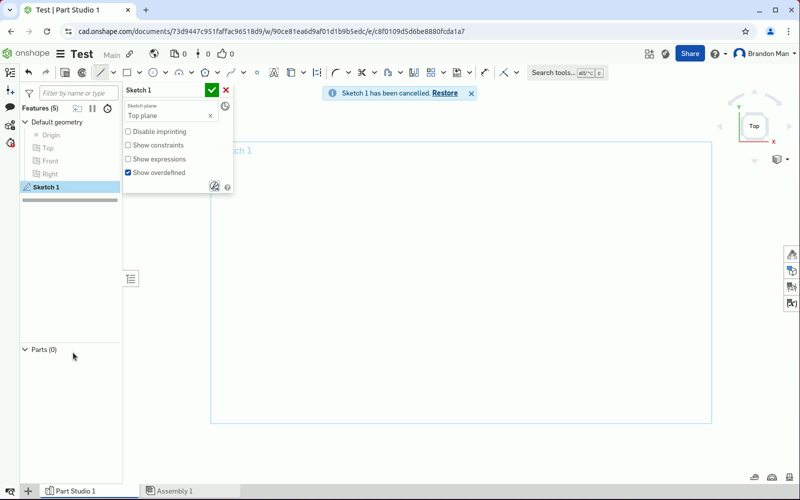
mouse_move(366, 395)
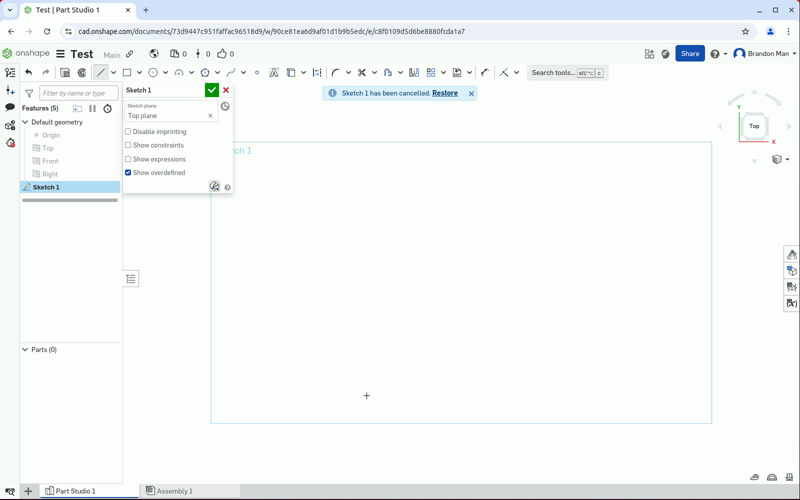
click(366, 395)
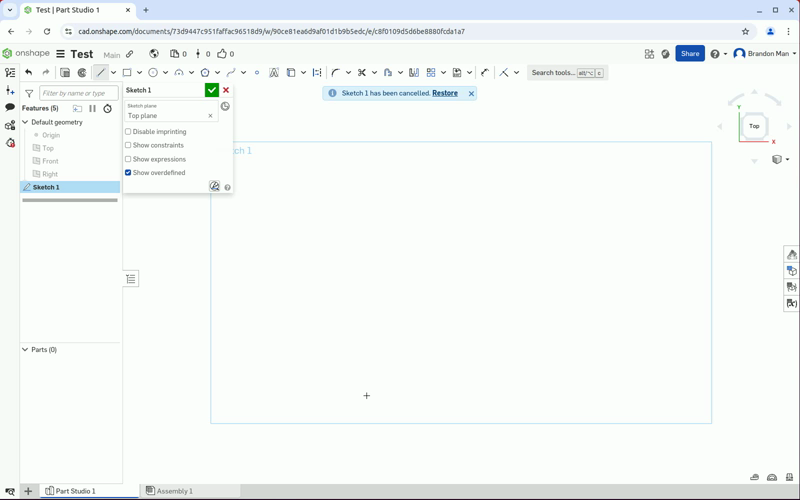
key_up(shift)
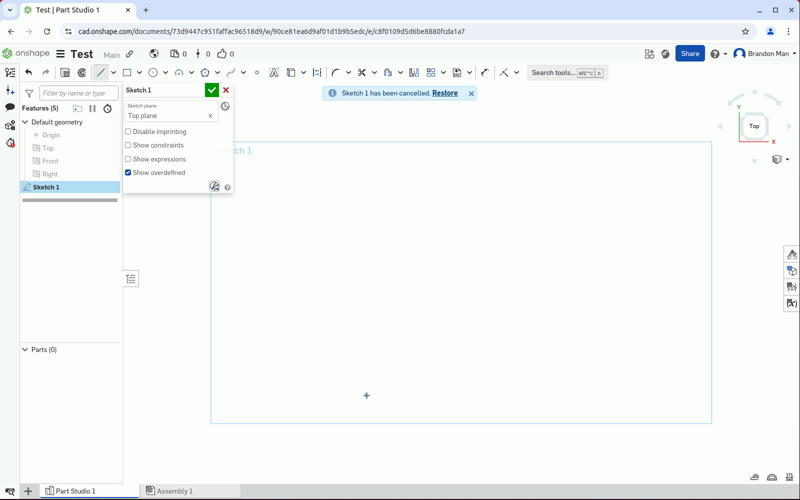
key_down(shift)
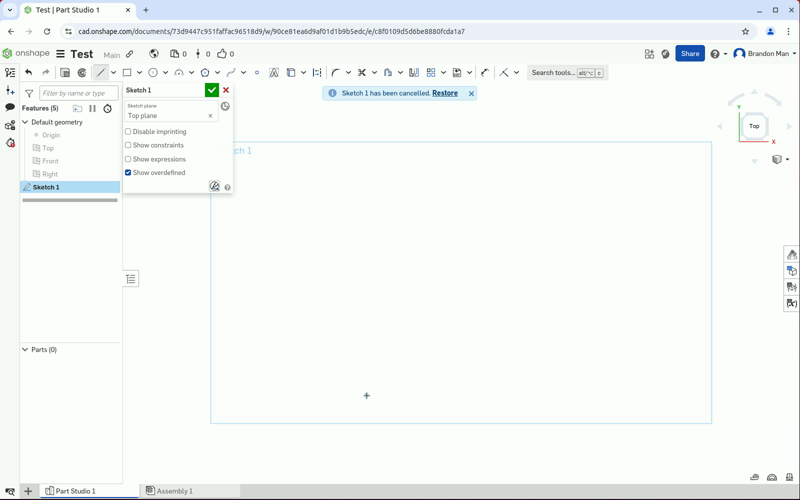
mouse_move(553, 395)
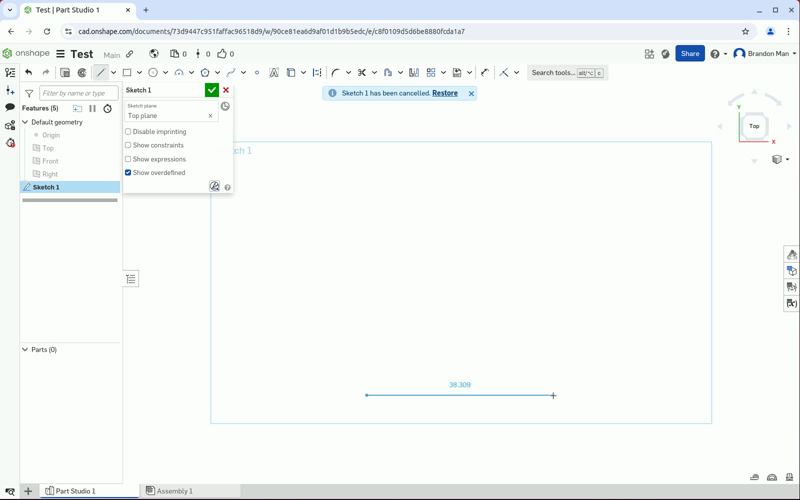
click(553, 395)
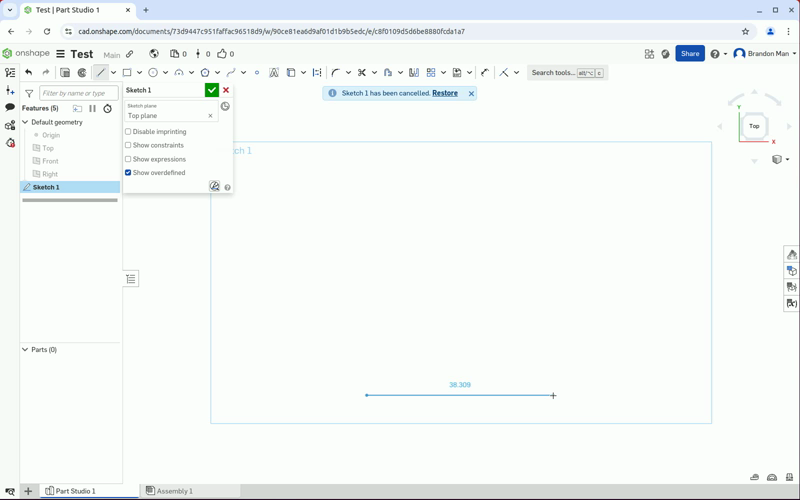
key_up(shift)
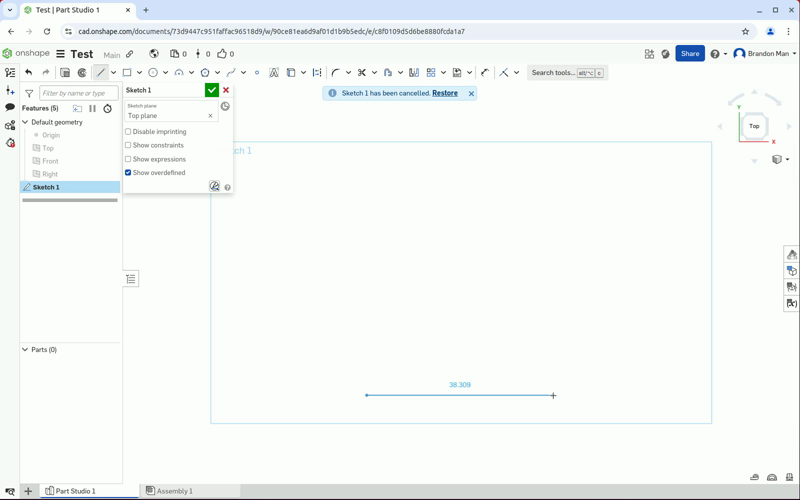
key_down(shift)
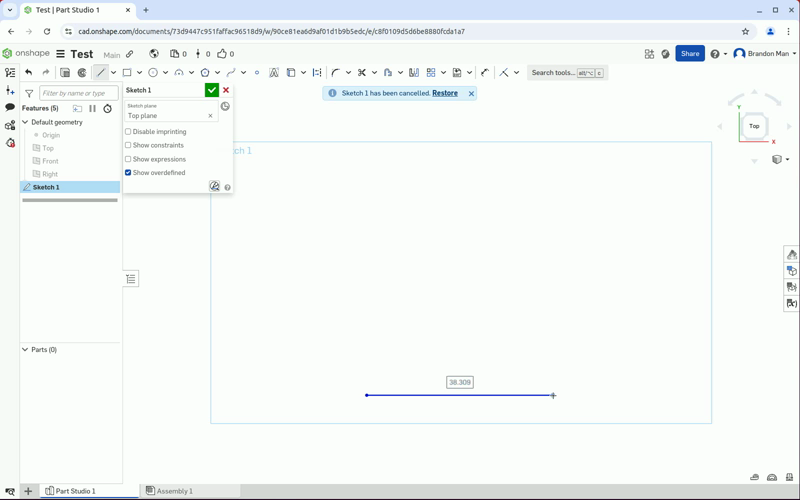
mouse_move(553, 171)
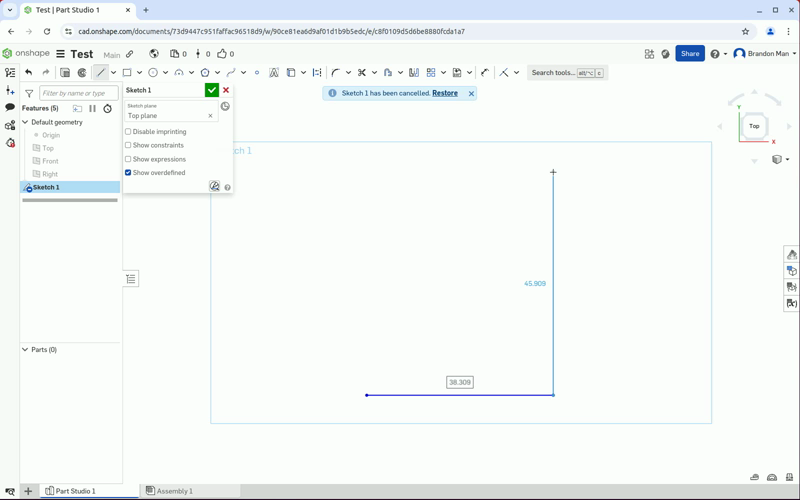
click(553, 171)
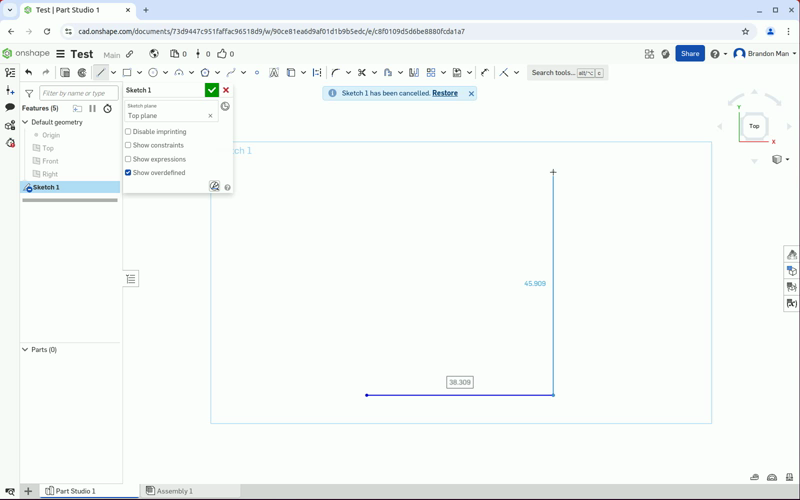
key_up(shift)
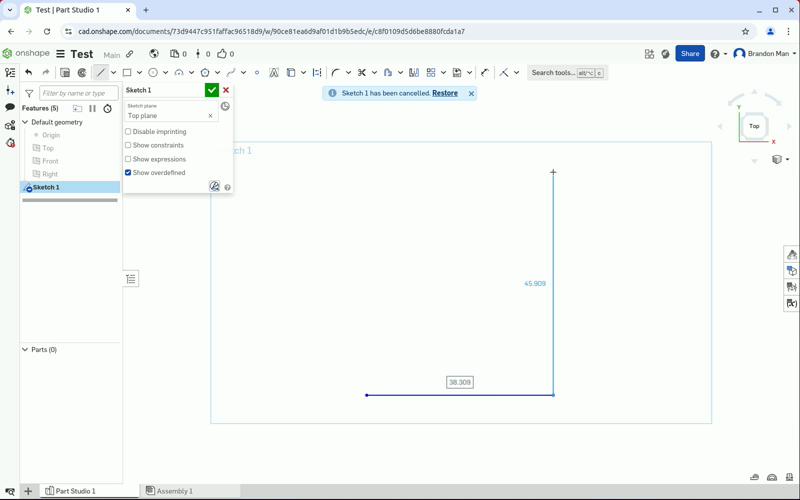
key_down(shift)
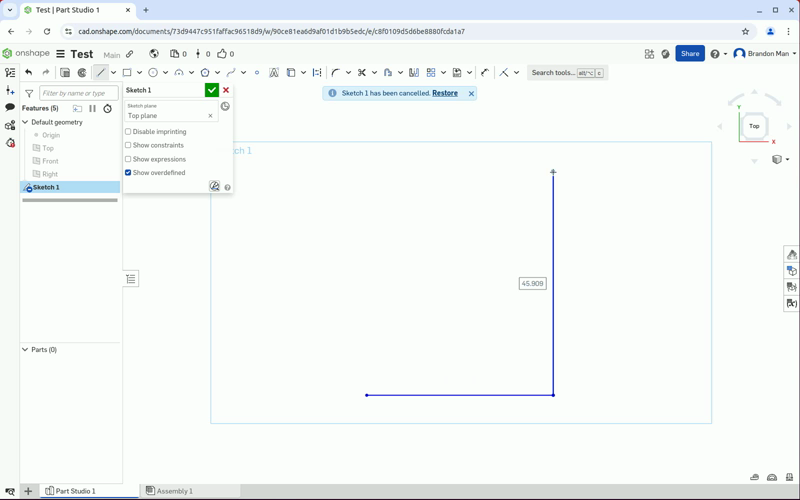
mouse_move(366, 171)
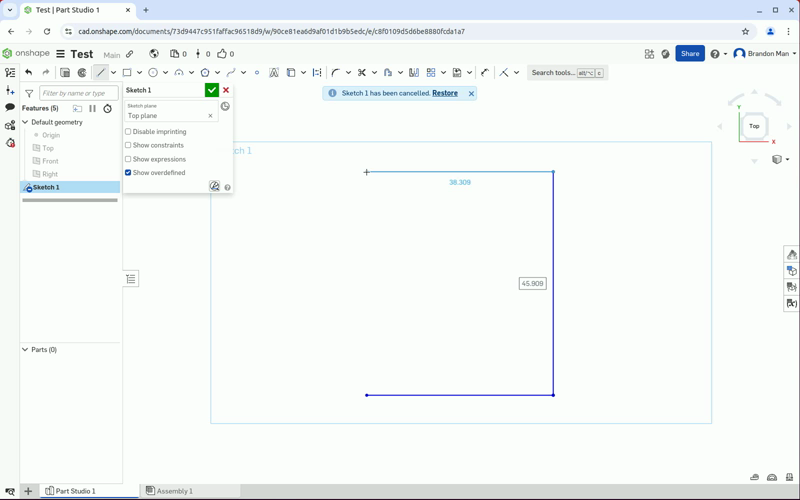
click(366, 171)
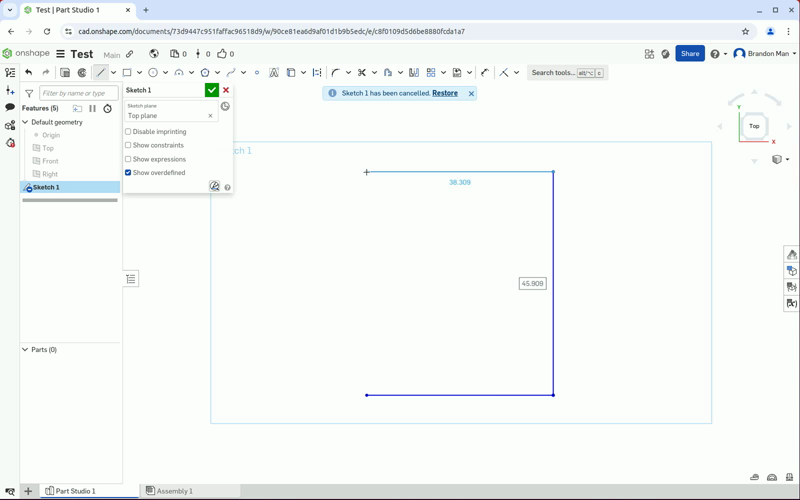
key_up(shift)
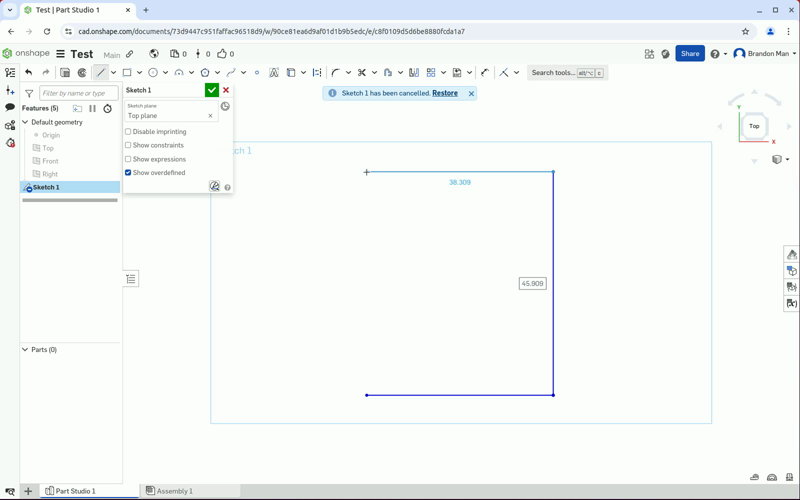
key_down(shift)
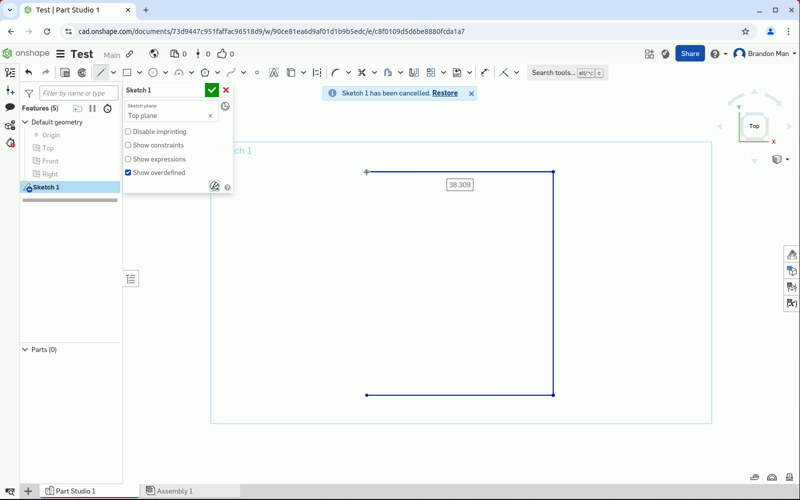
mouse_move(366, 395)
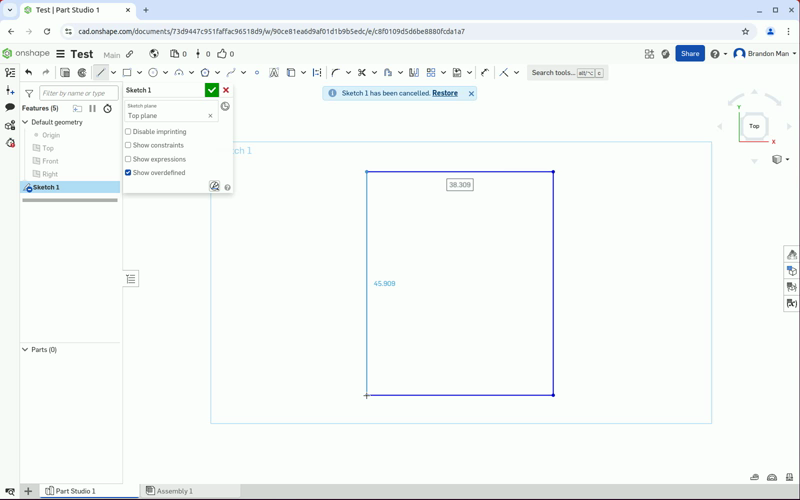
key_up(shift)
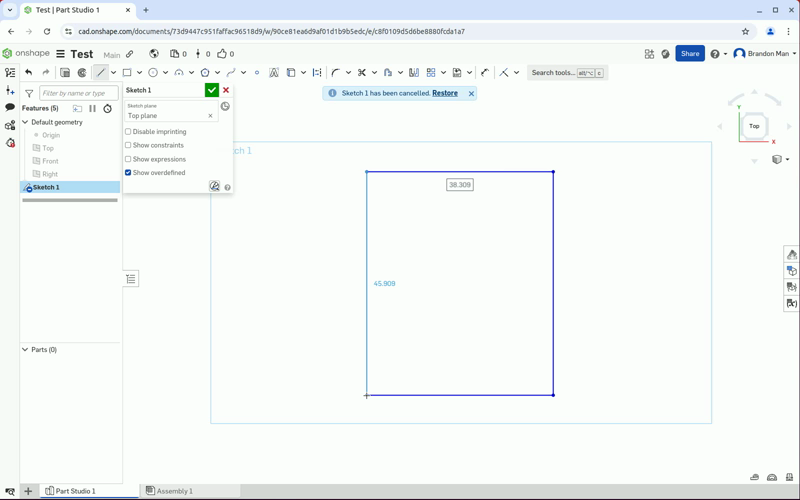
click(366, 395)
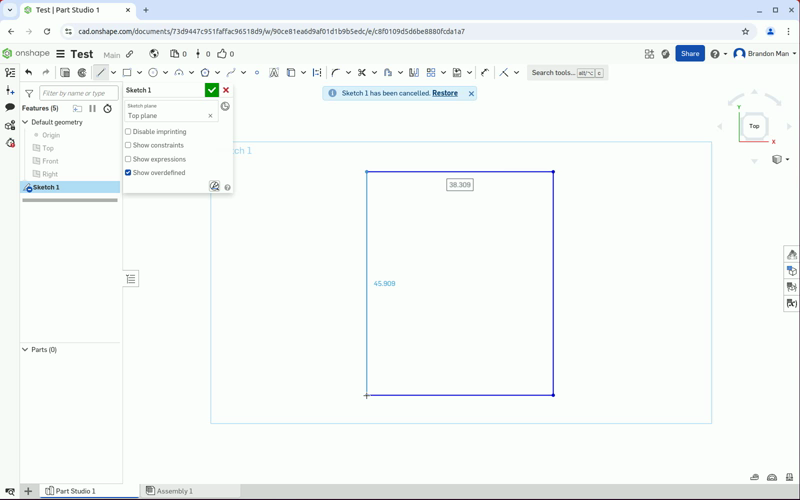
key(esc)
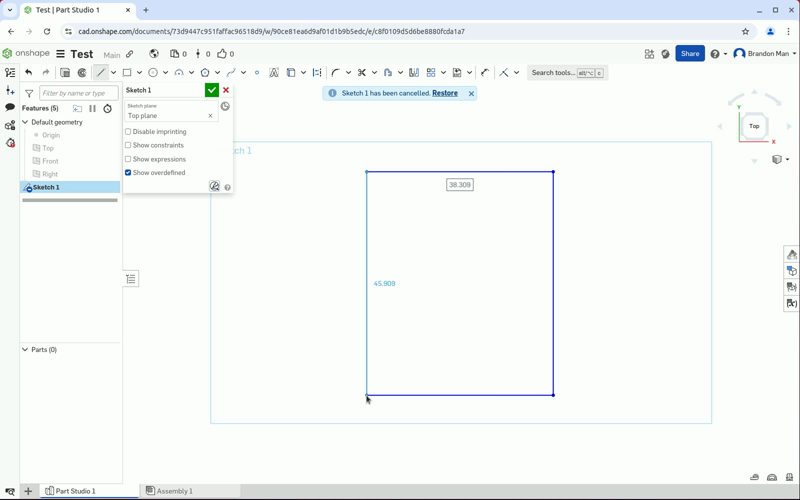
key(l)
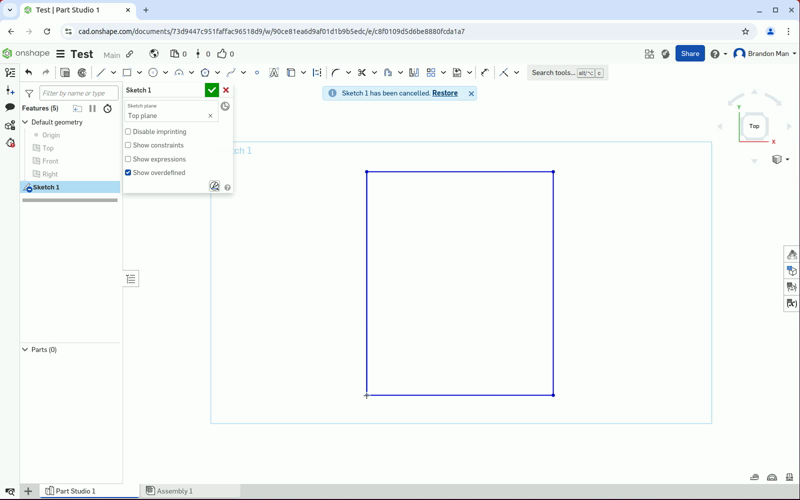
key_down(shift)
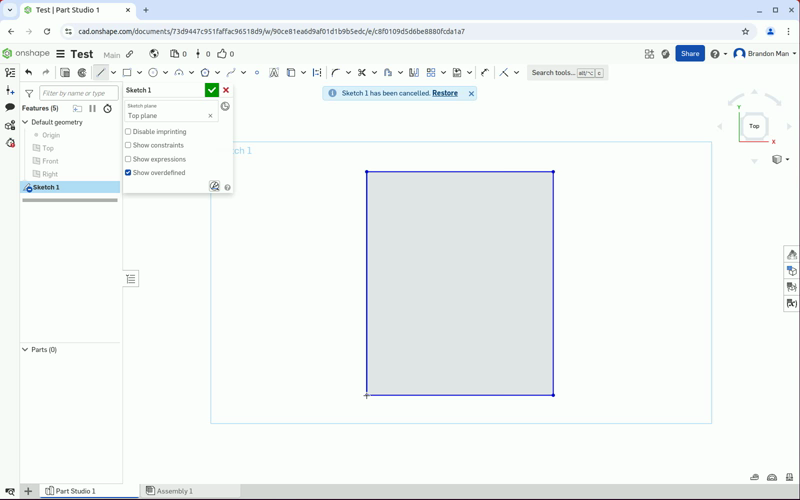
mouse_move(414, 367)
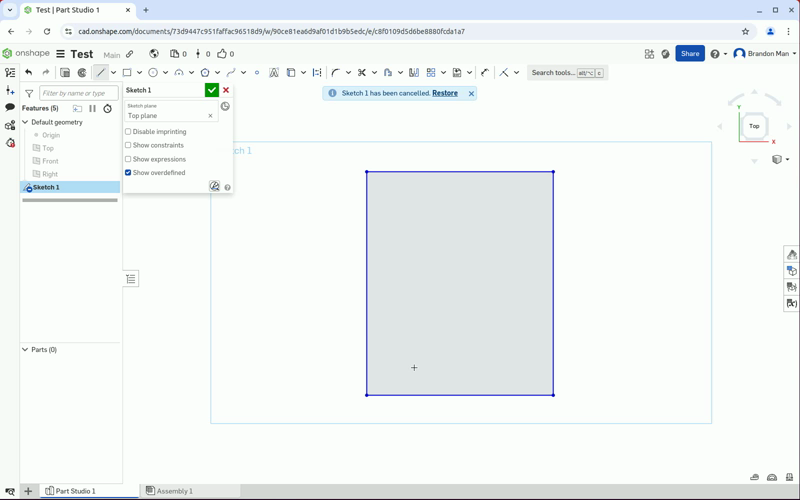
click(414, 367)
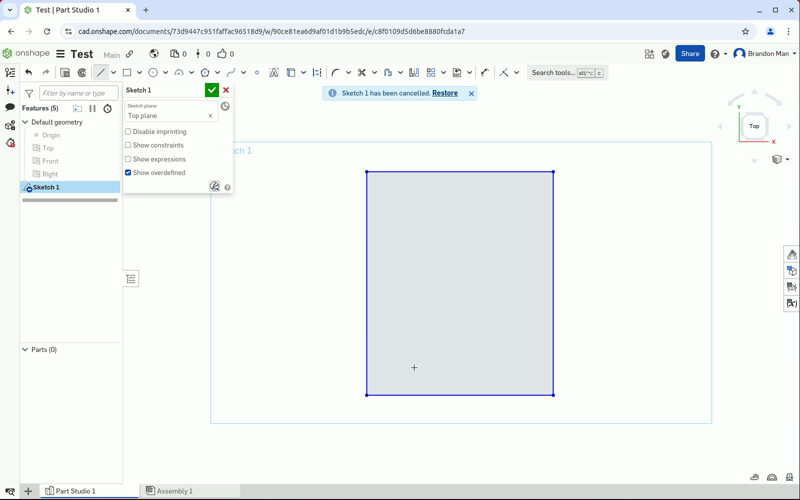
key_up(shift)
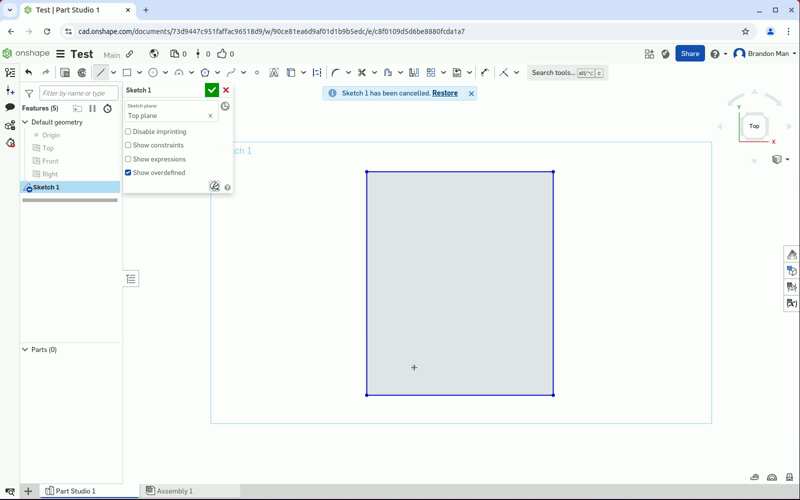
key_down(shift)
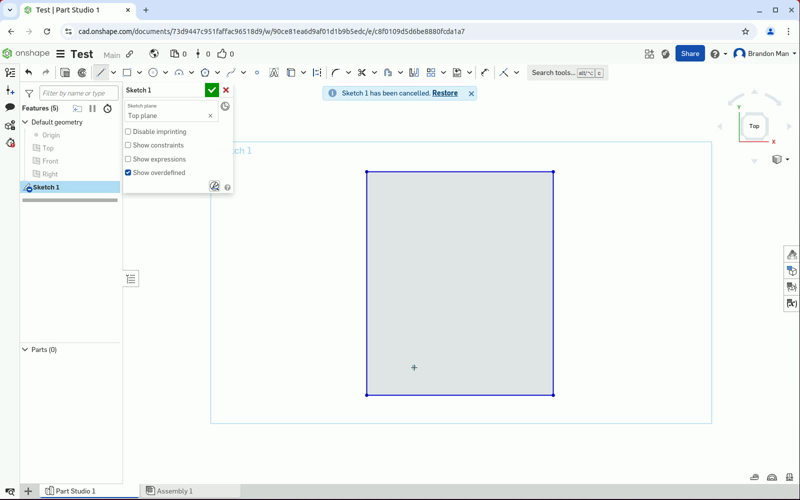
mouse_move(506, 367)
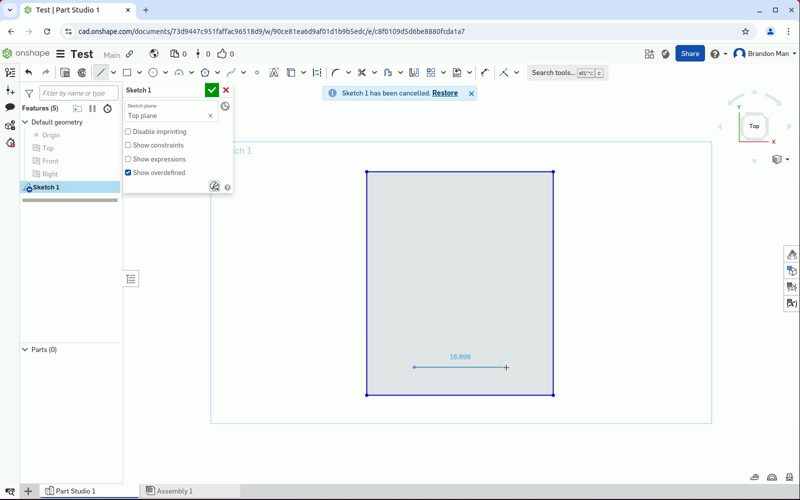
click(506, 367)
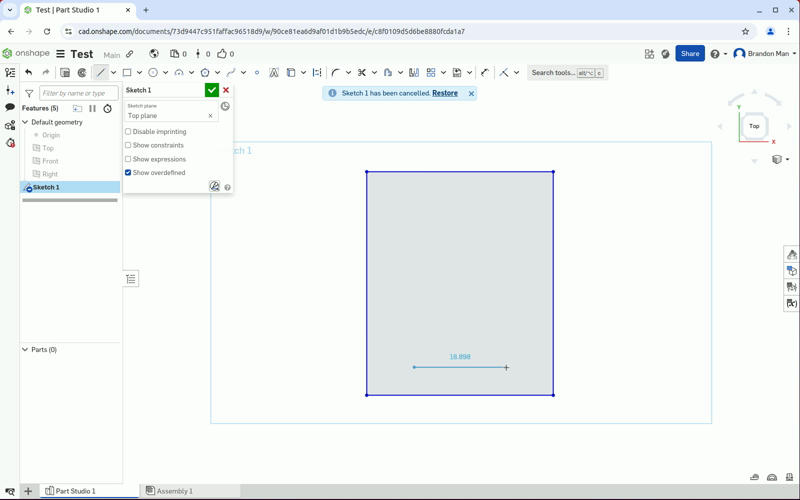
key_up(shift)
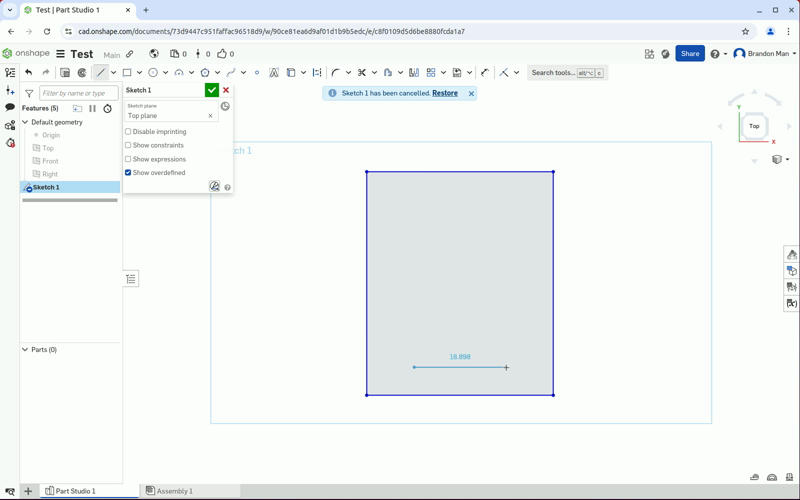
key_down(shift)
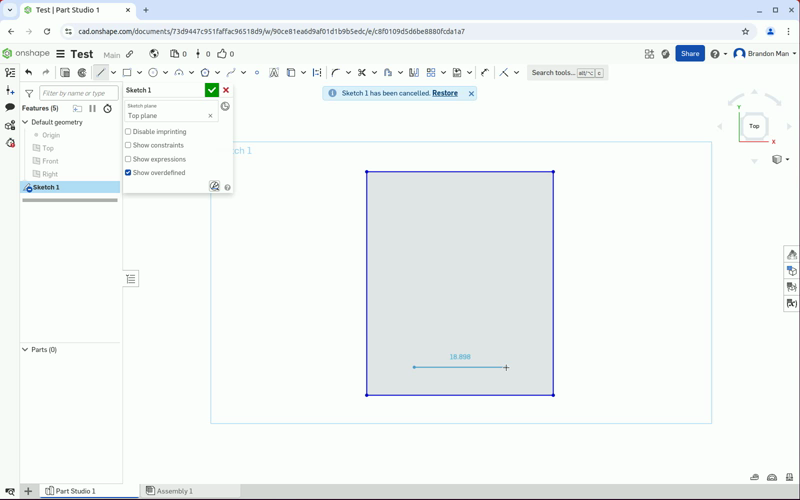
mouse_move(506, 199)
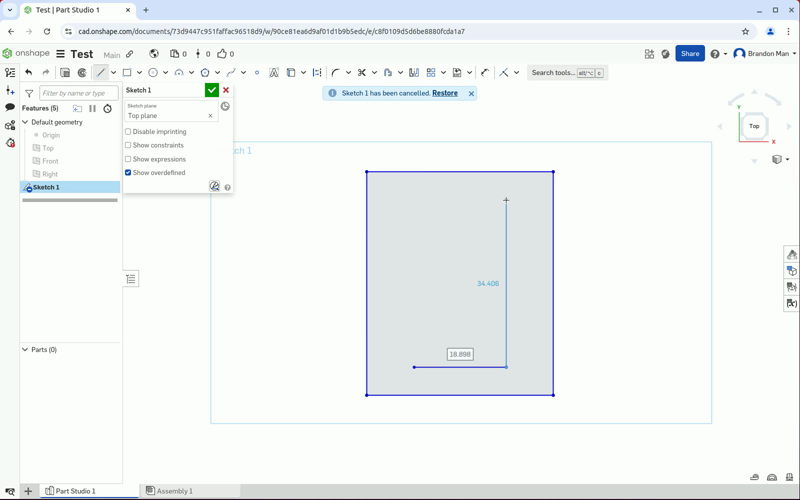
click(506, 199)
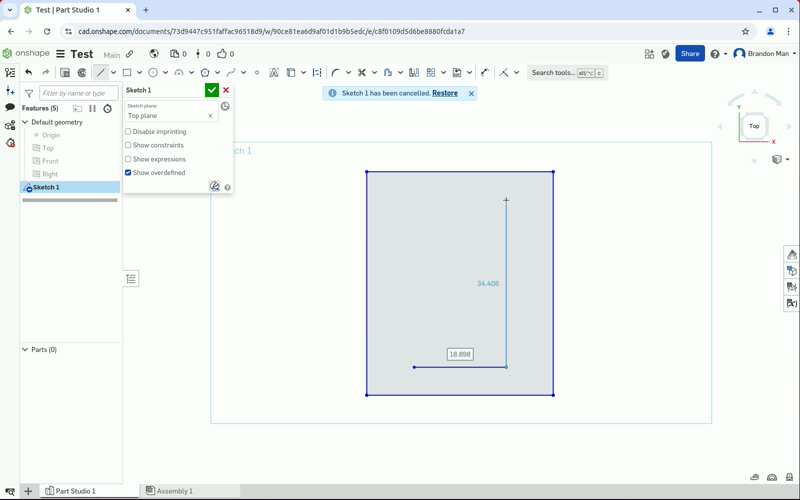
key_up(shift)
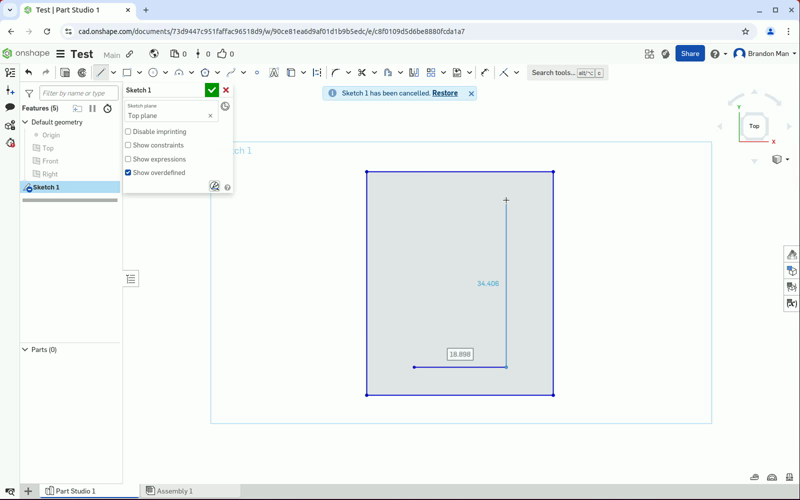
key_down(shift)
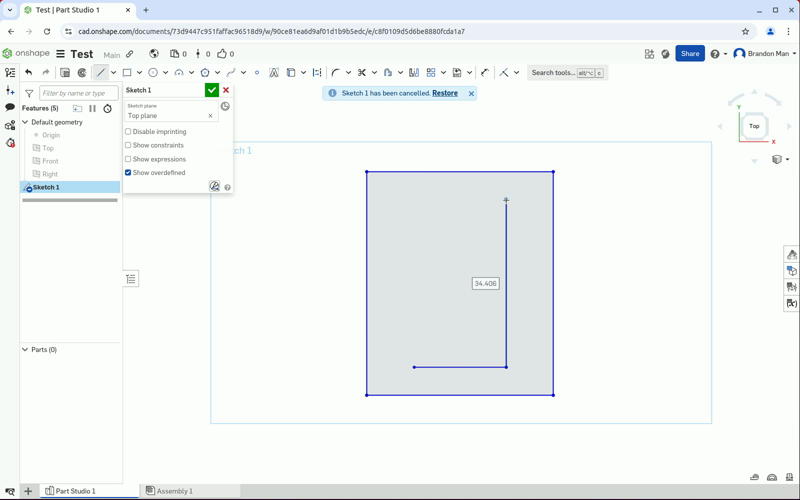
mouse_move(414, 199)
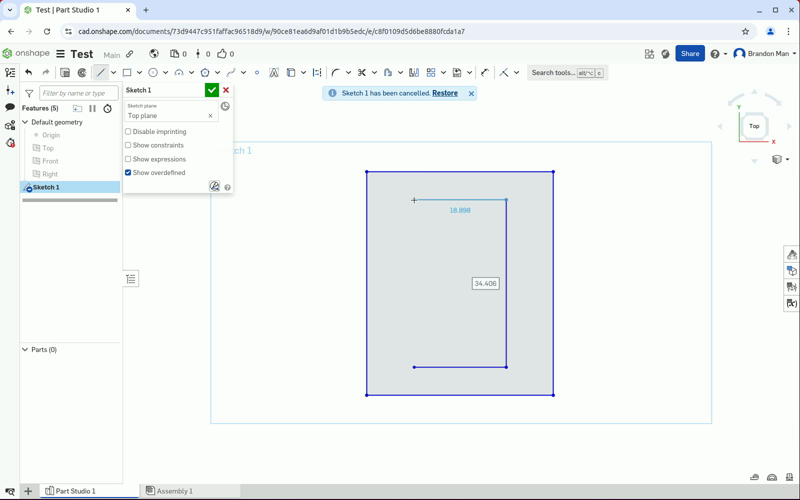
click(414, 199)
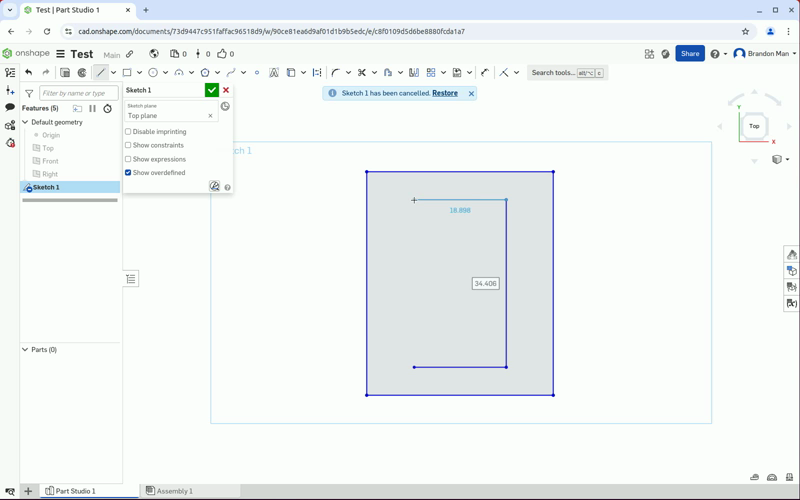
key_up(shift)
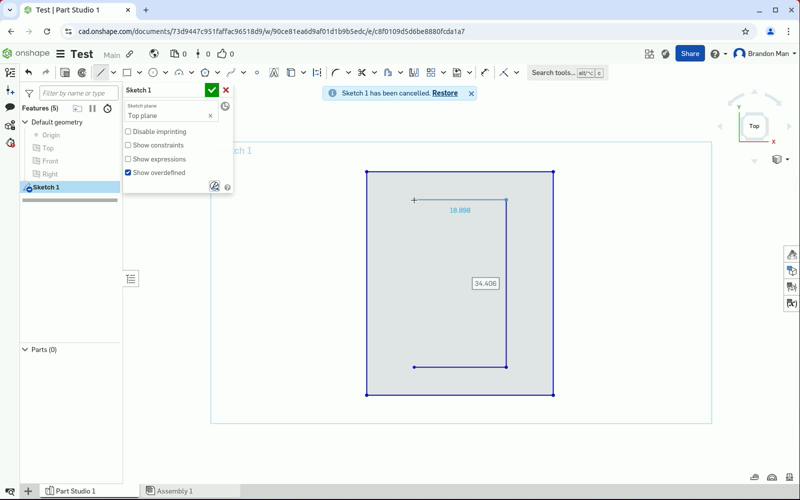
key_down(shift)
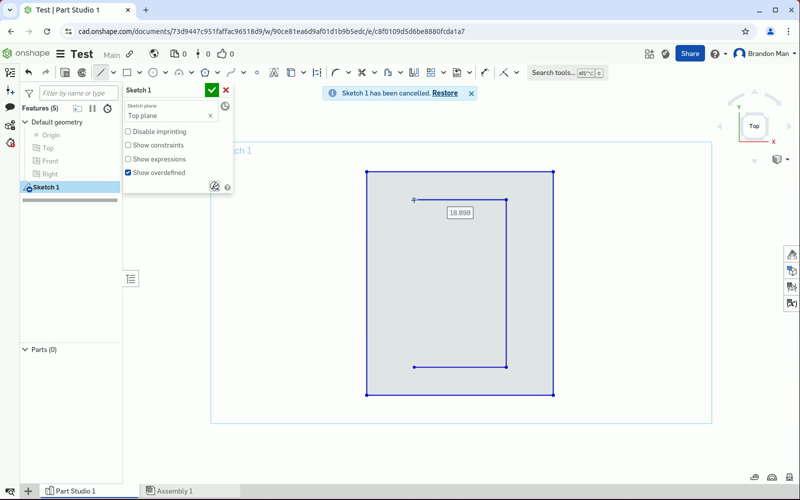
mouse_move(414, 367)
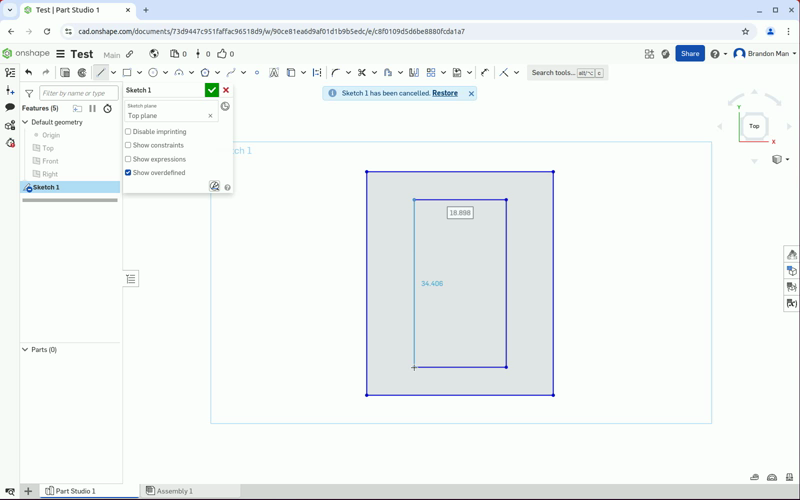
key_up(shift)
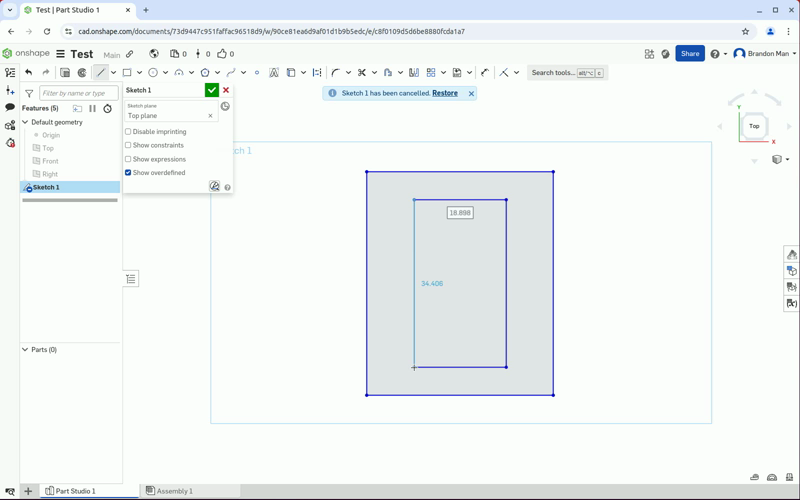
click(414, 367)
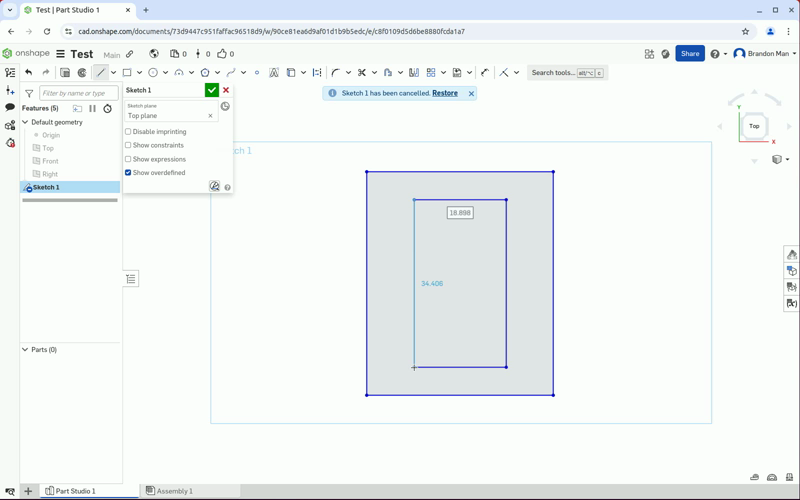
key(esc)
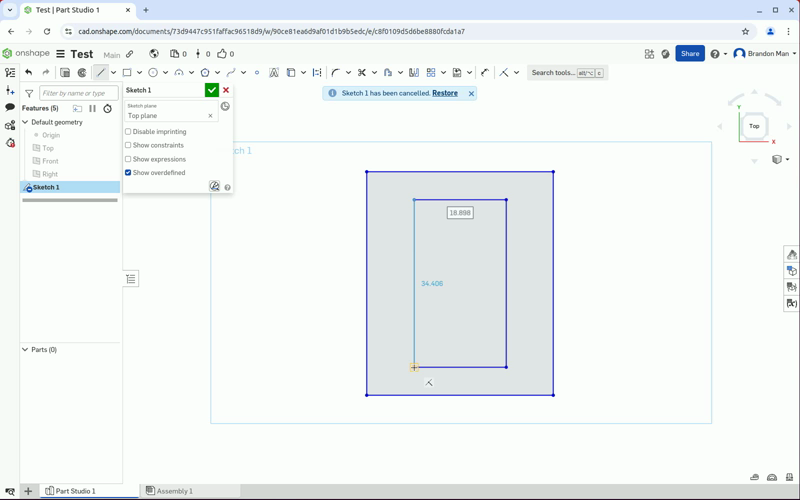
mouse_move(390, 200)
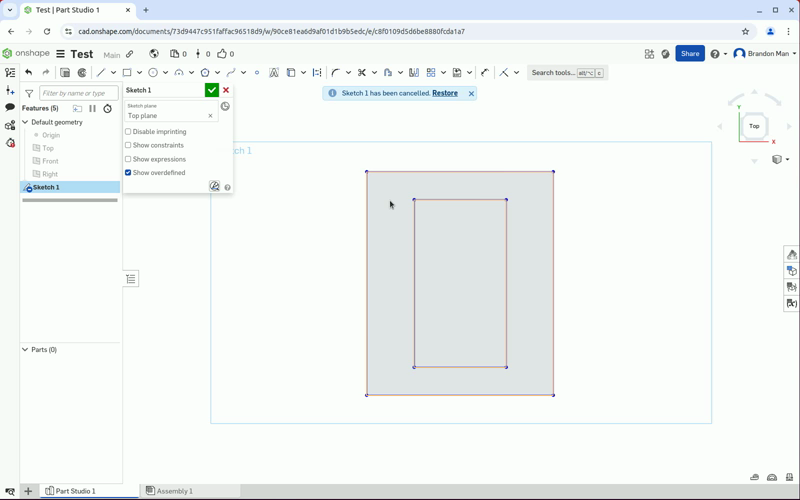
click(390, 200)
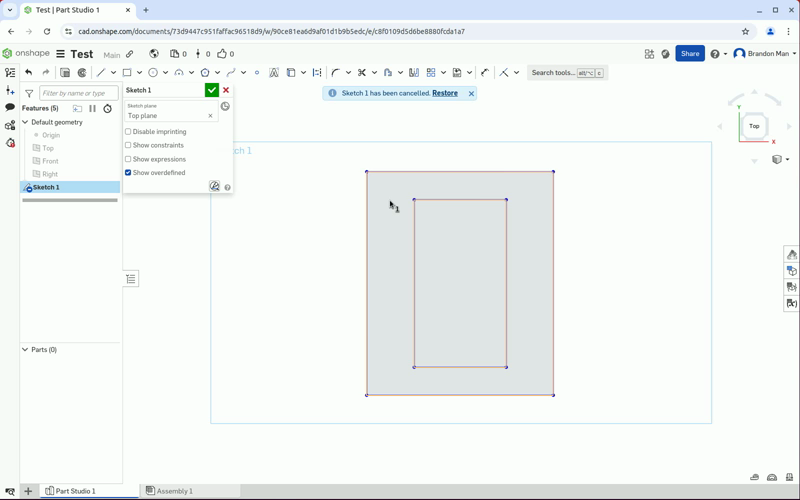
mouse_move(73, 352)
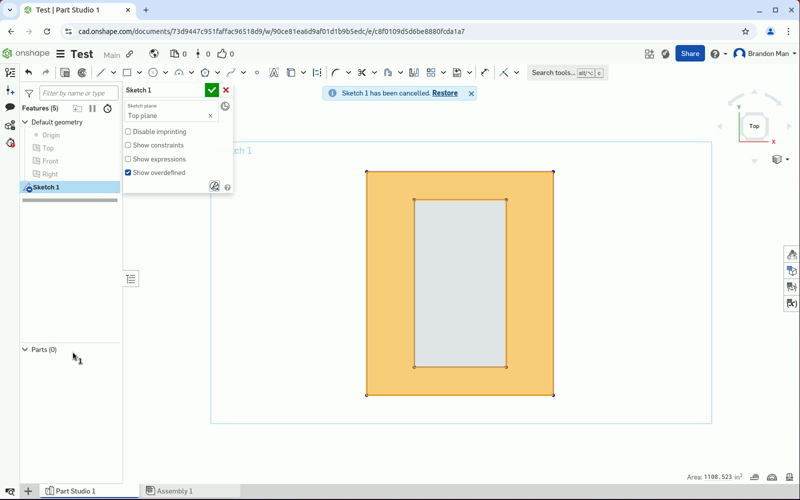
key(shift+y)
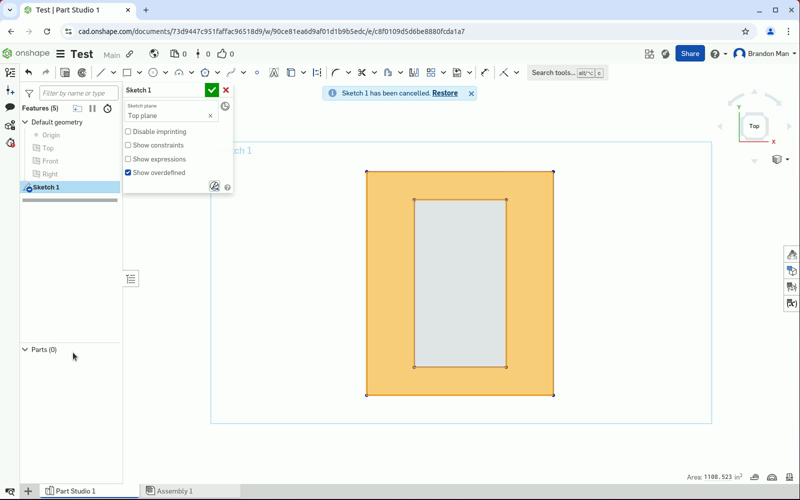
key(shift+e)
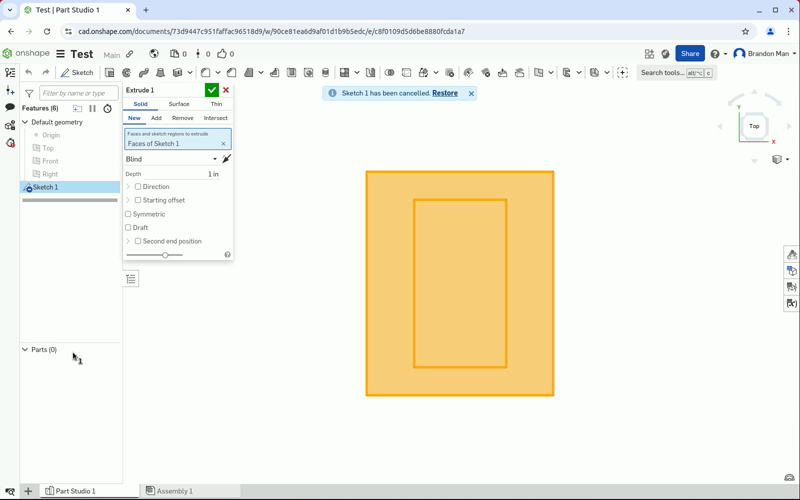
mouse_move(143, 106)
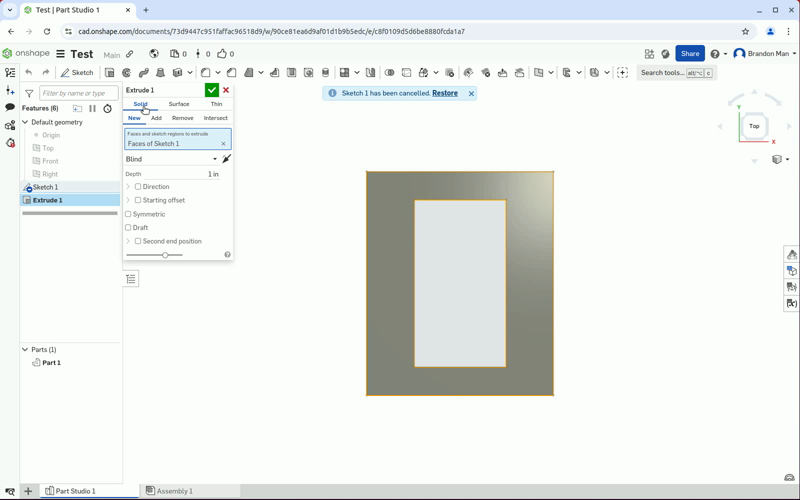
click(143, 106)
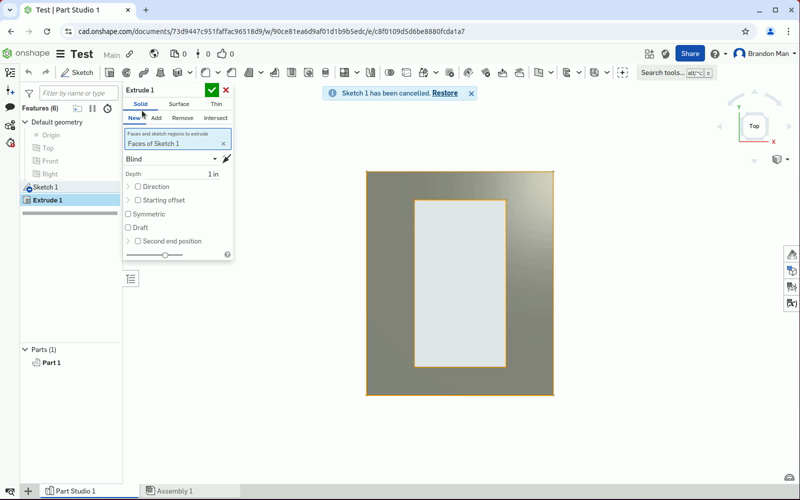
mouse_move(137, 120)
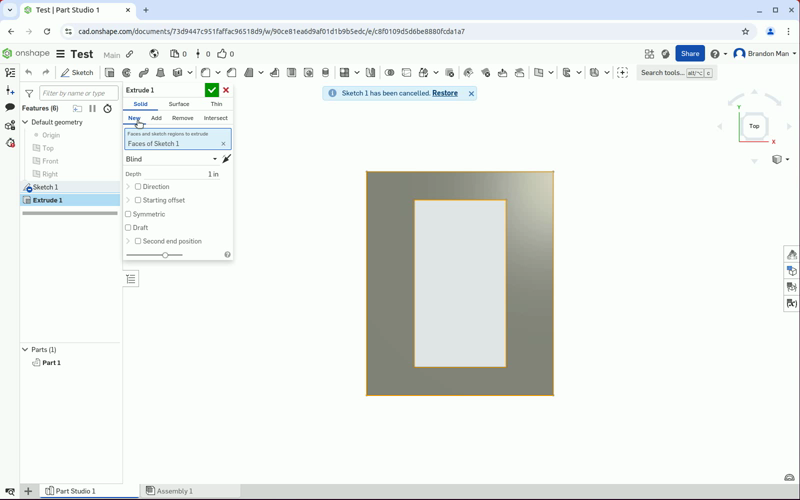
click(137, 120)
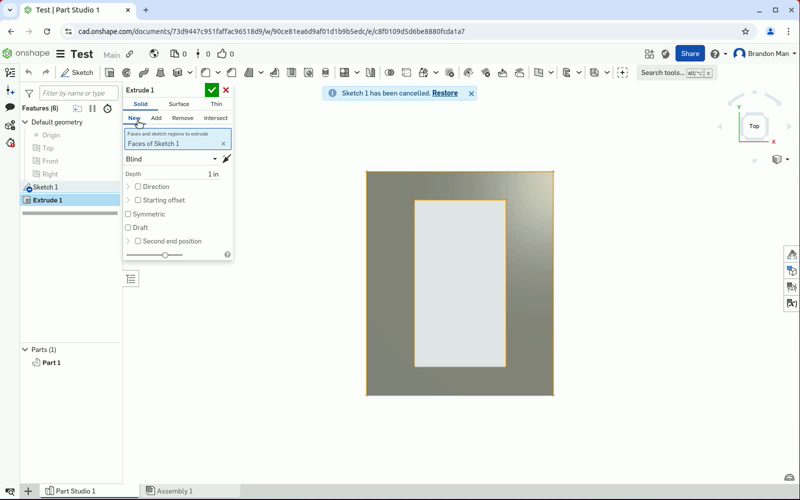
key(tab, 4)
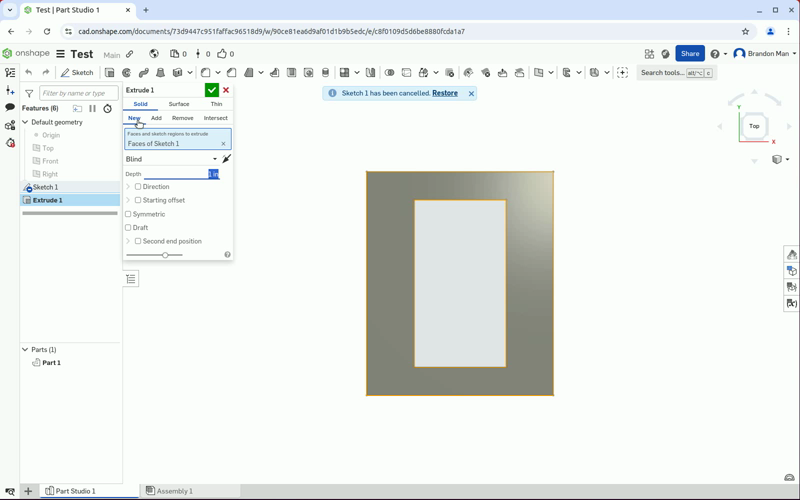
text(23.108)
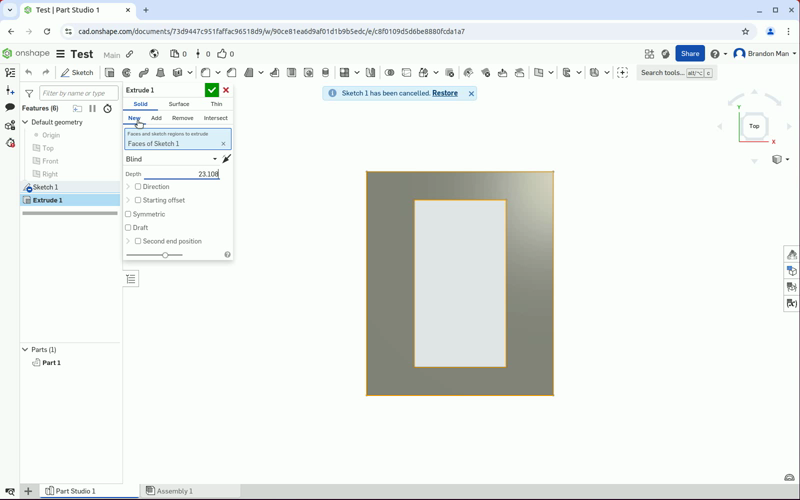
key(enter)
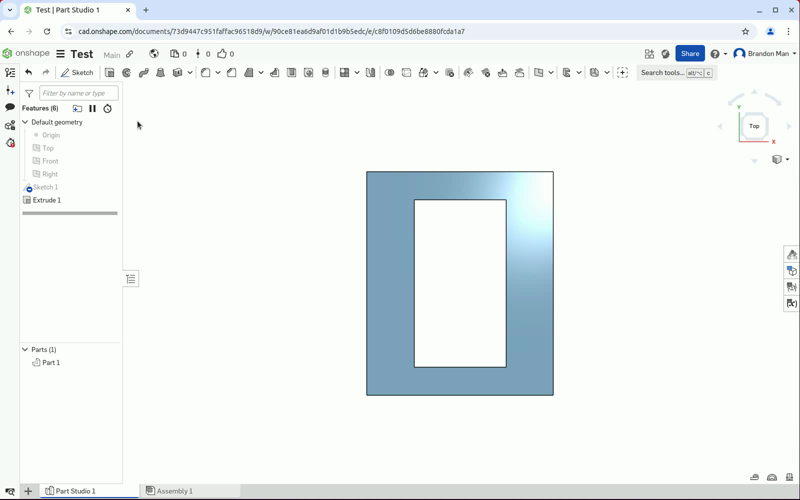
key(shift+h)
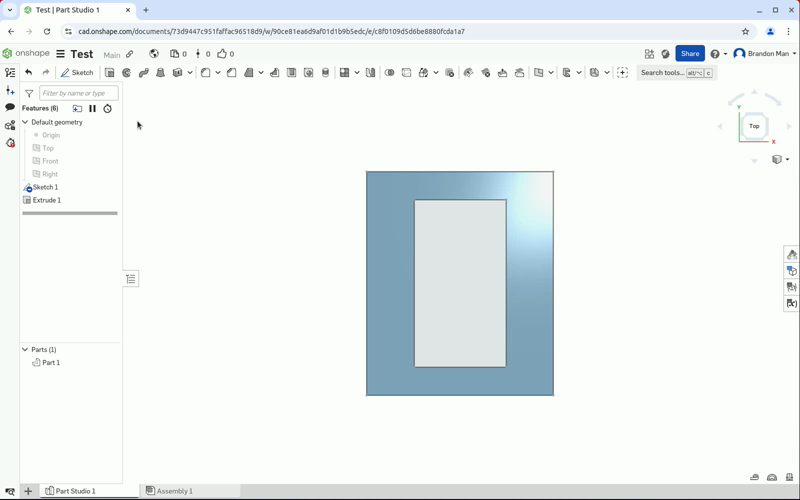
key(shift+h)
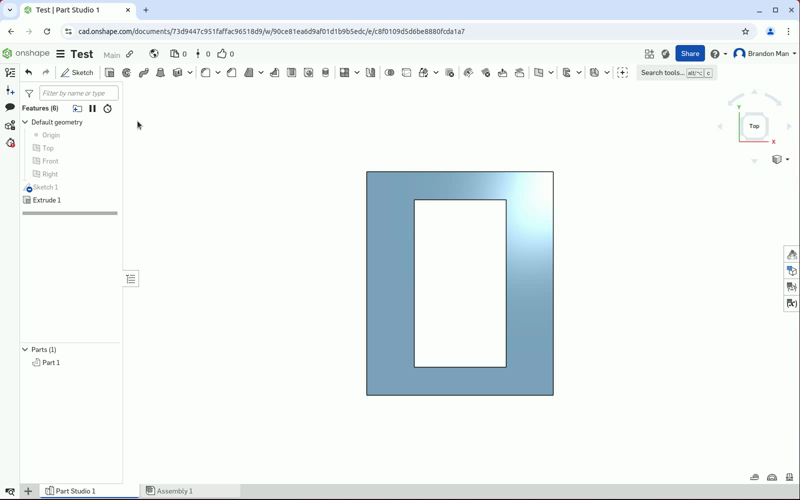
mouse_move(73, 189)
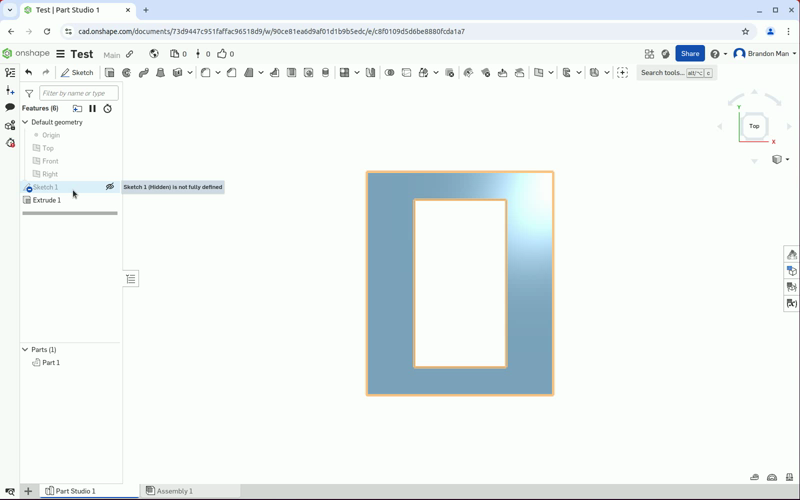
click(73, 189)
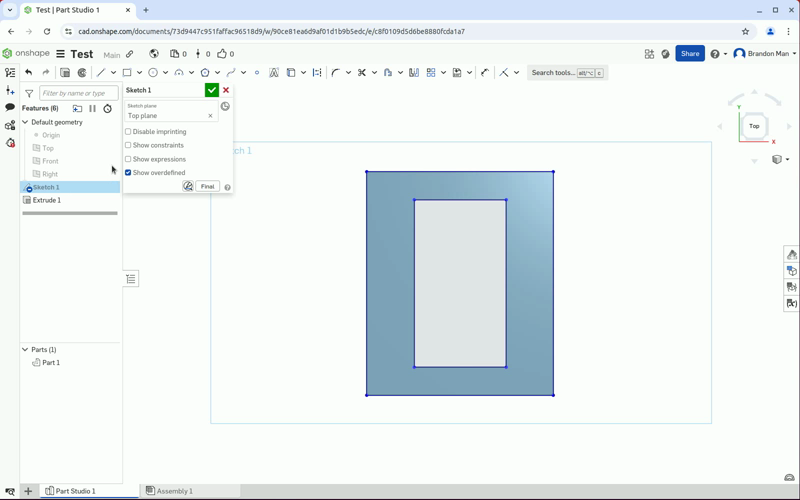
mouse_move(229, 92)
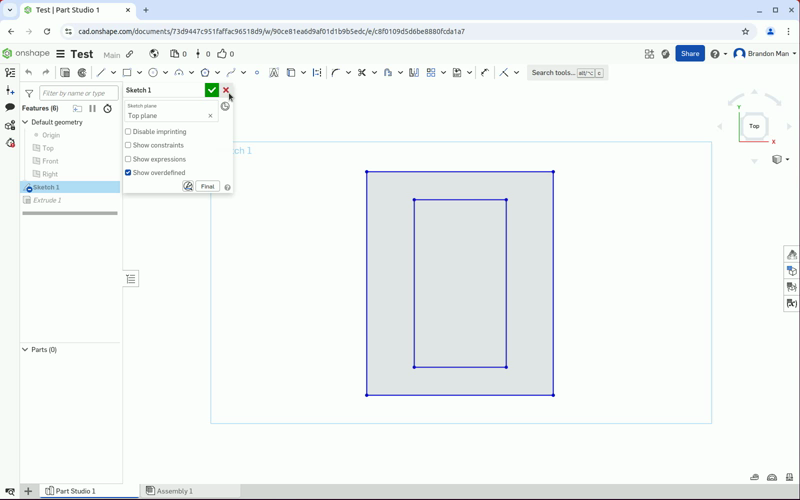
click(229, 92)
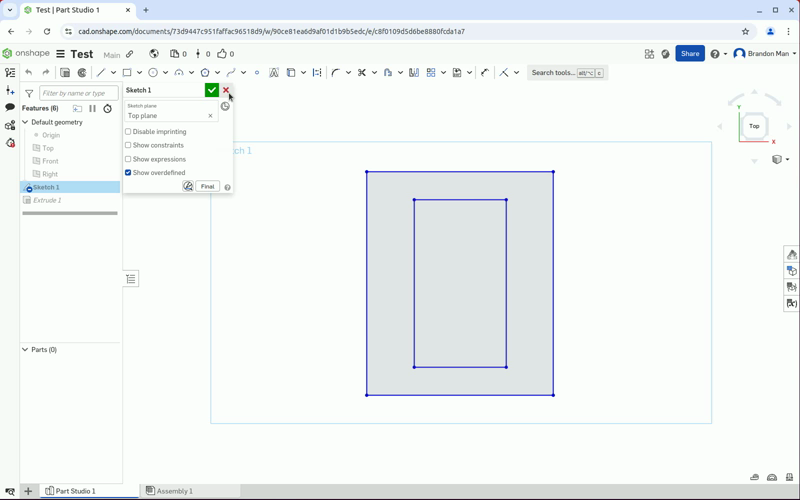
key(shift+s)
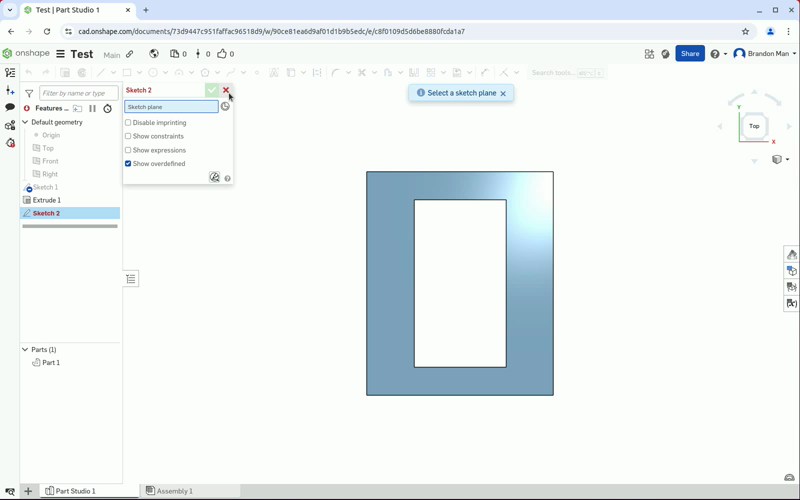
mouse_move(73, 150)
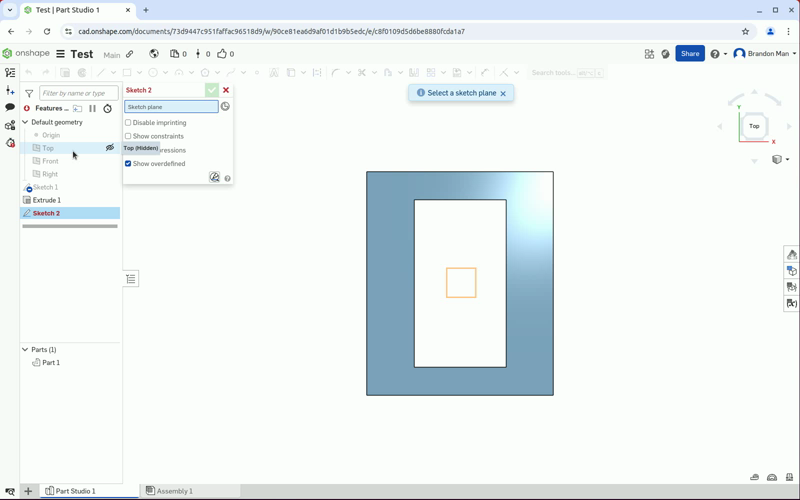
click(73, 150)
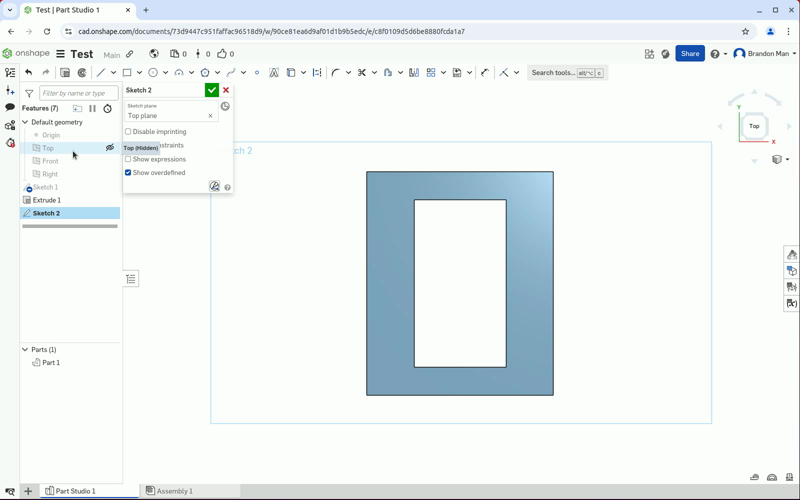
mouse_move(73, 352)
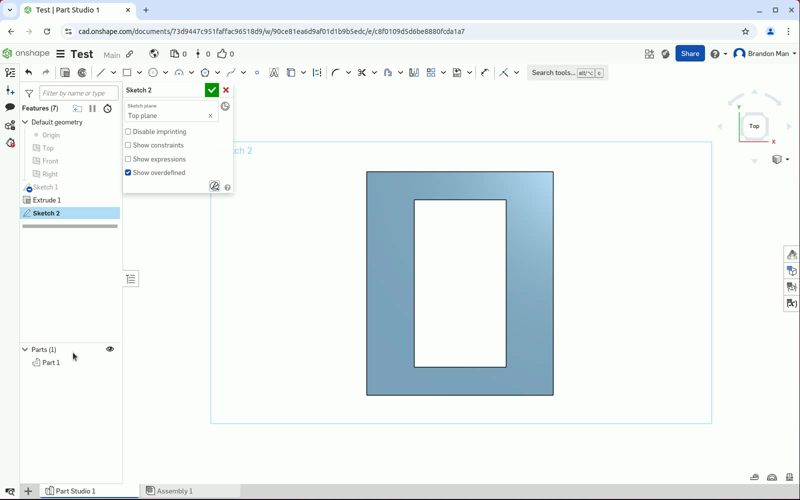
key(y)
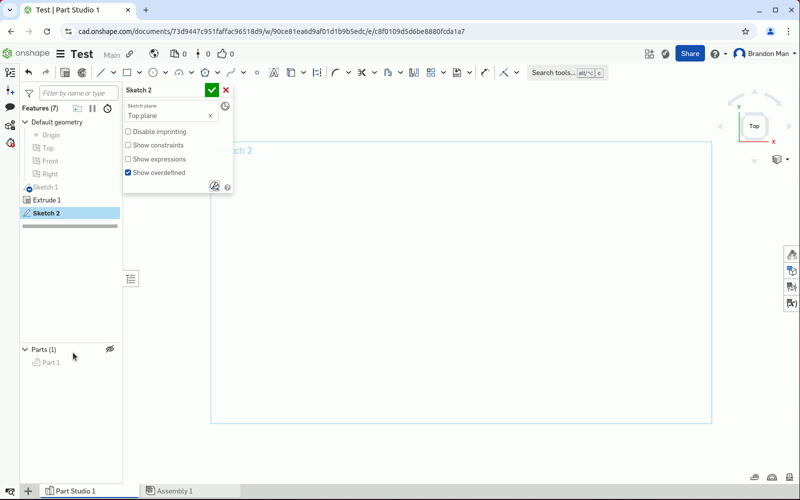
key(l)
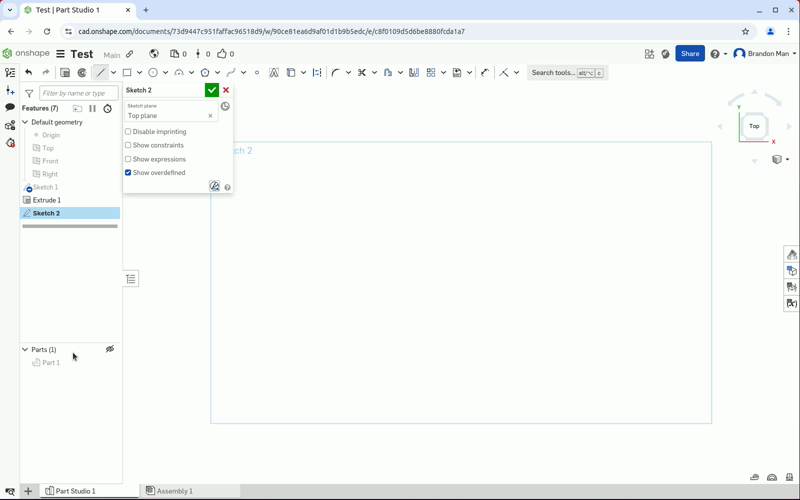
key_down(shift)
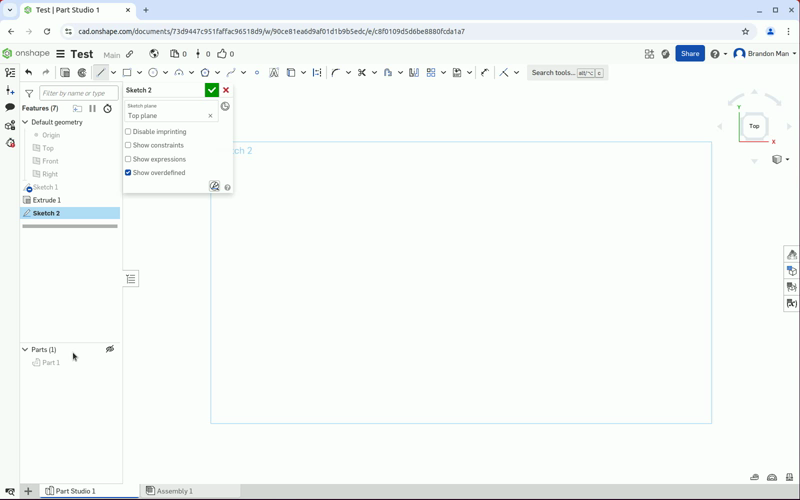
mouse_move(366, 395)
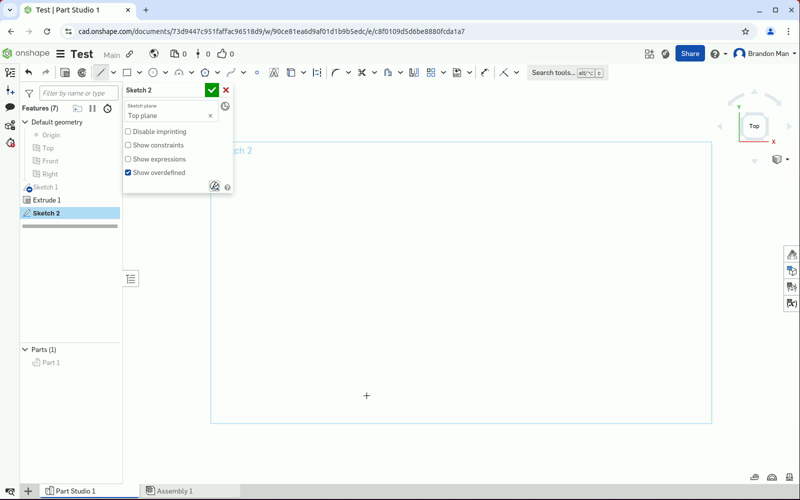
click(366, 395)
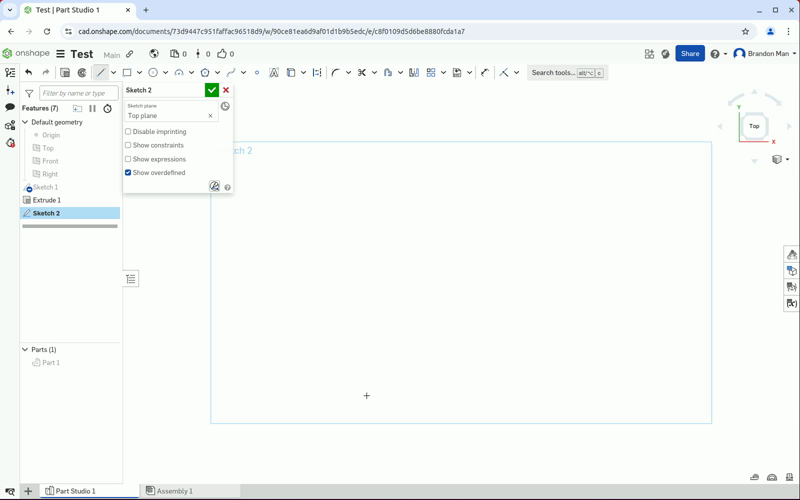
key_up(shift)
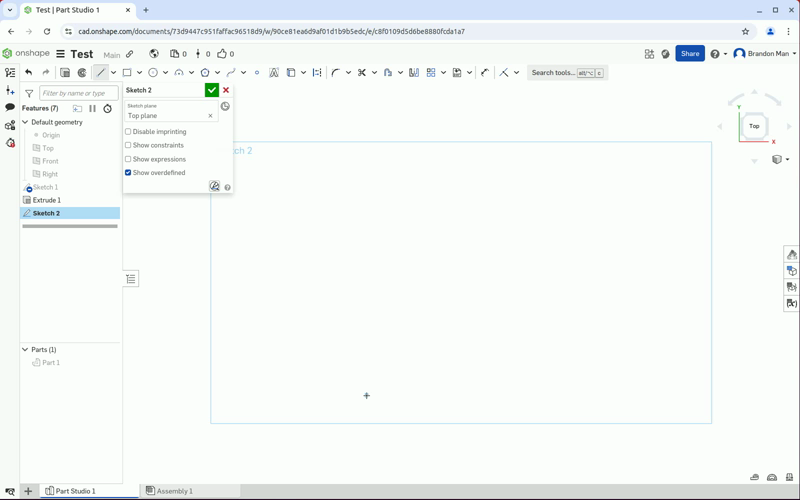
key_down(shift)
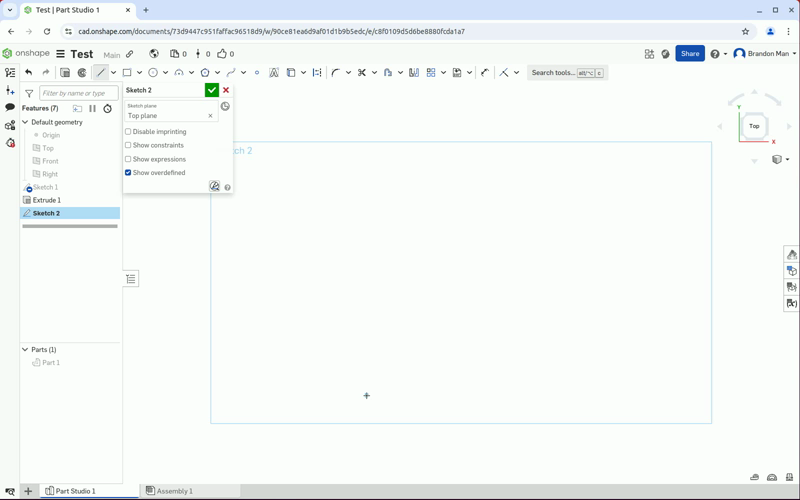
mouse_move(553, 395)
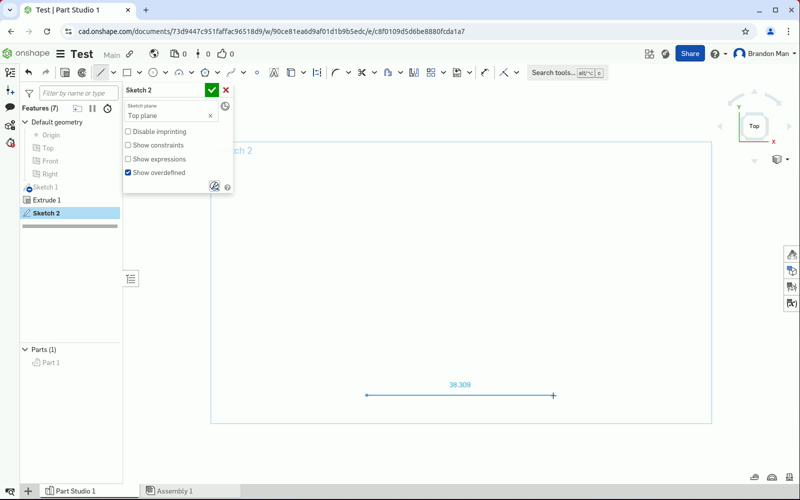
click(553, 395)
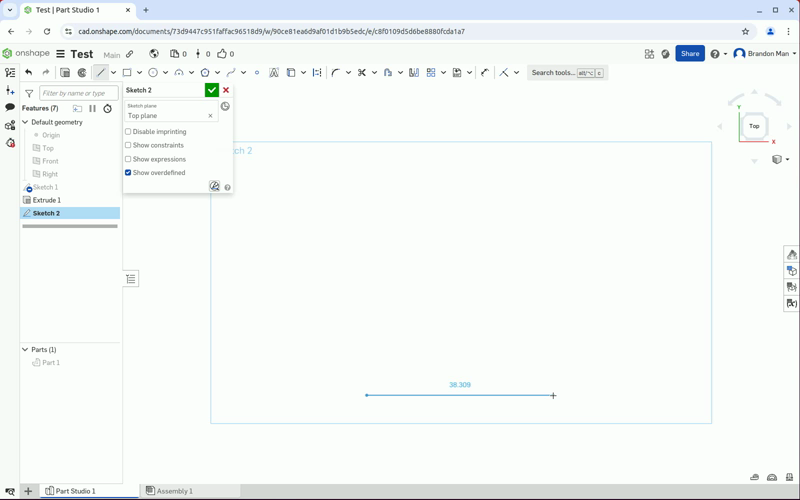
key_up(shift)
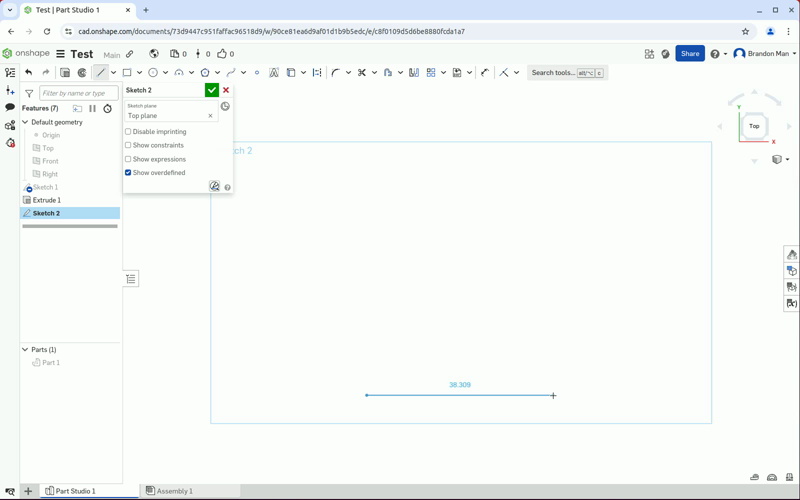
key_down(shift)
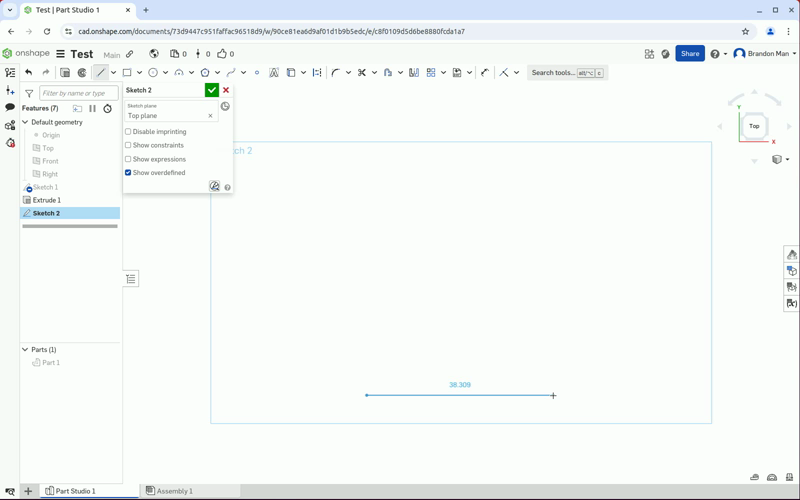
mouse_move(553, 171)
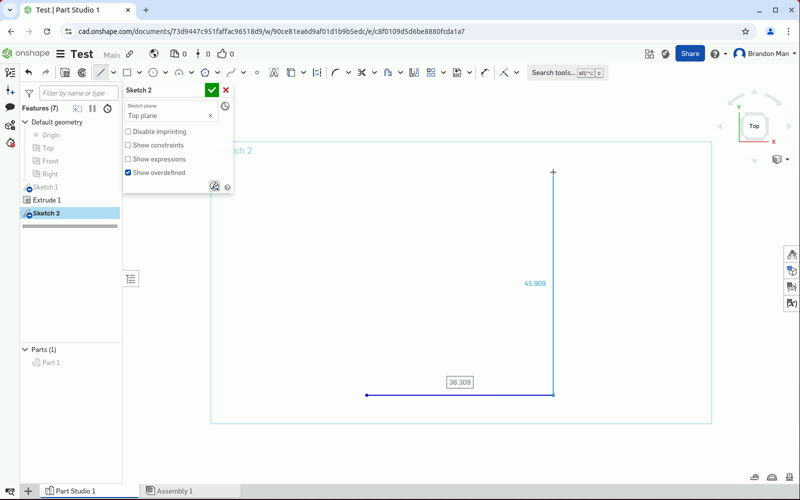
click(553, 171)
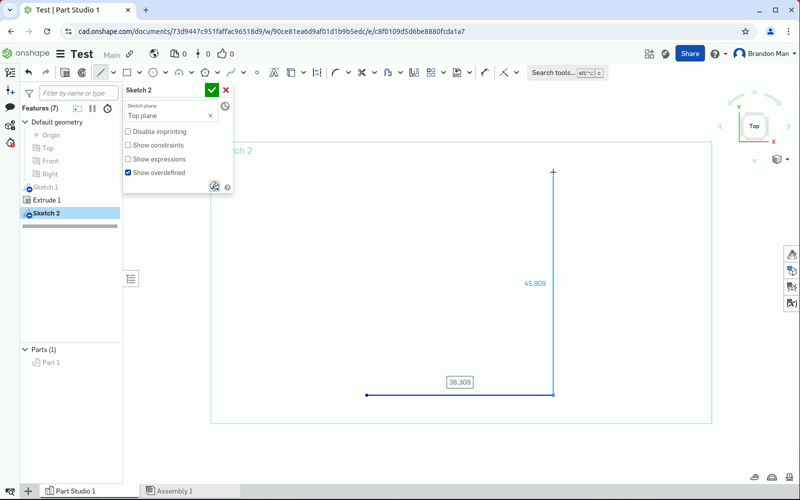
key_up(shift)
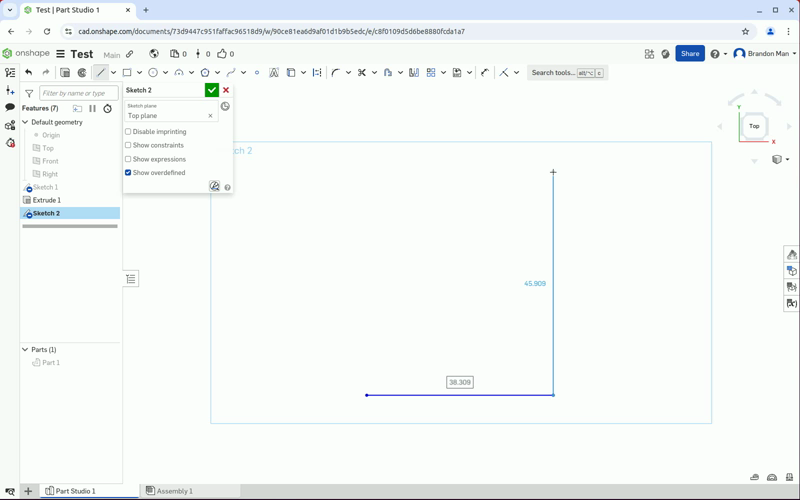
key_down(shift)
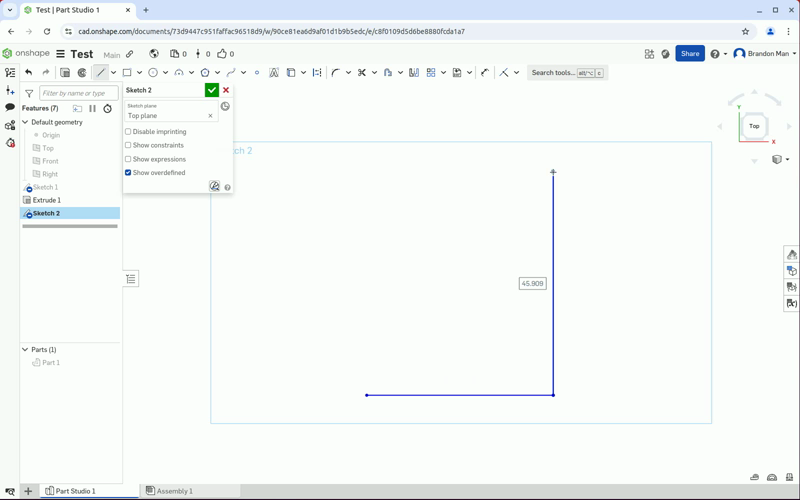
mouse_move(366, 171)
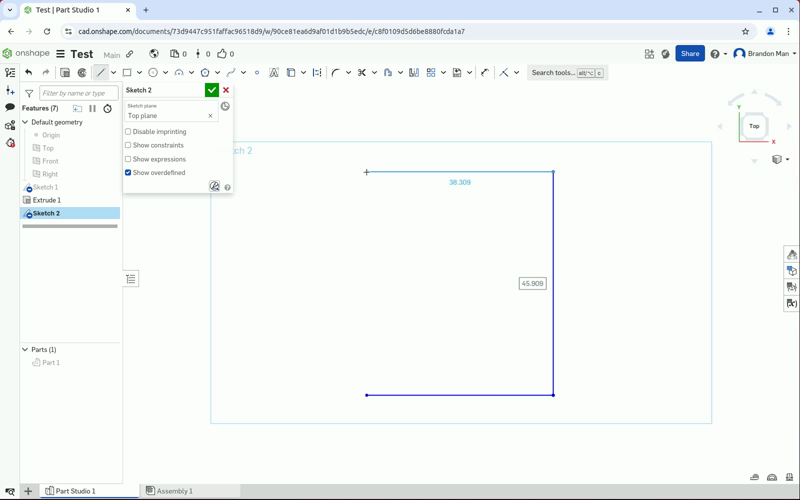
click(366, 171)
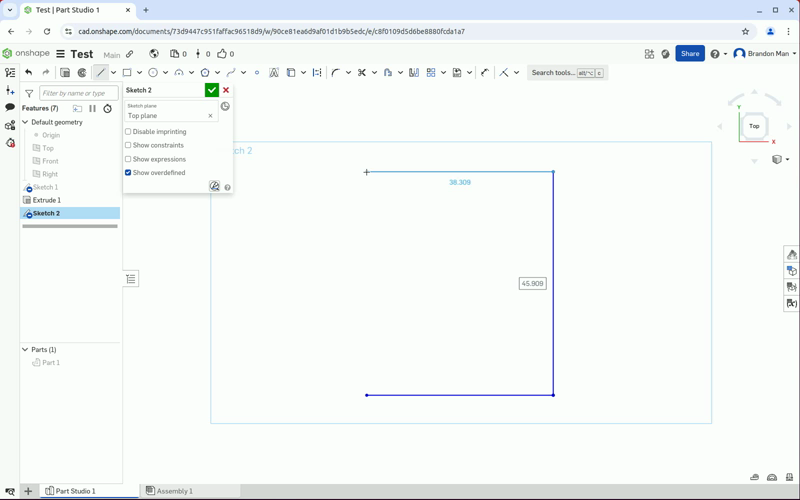
key_up(shift)
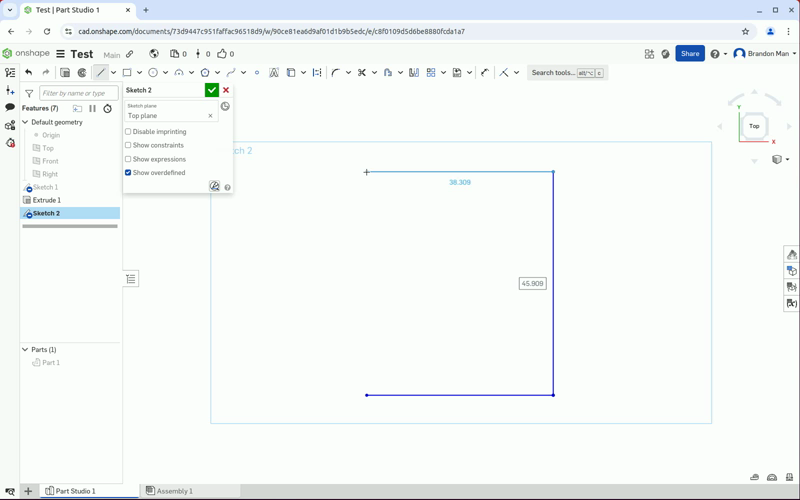
key_down(shift)
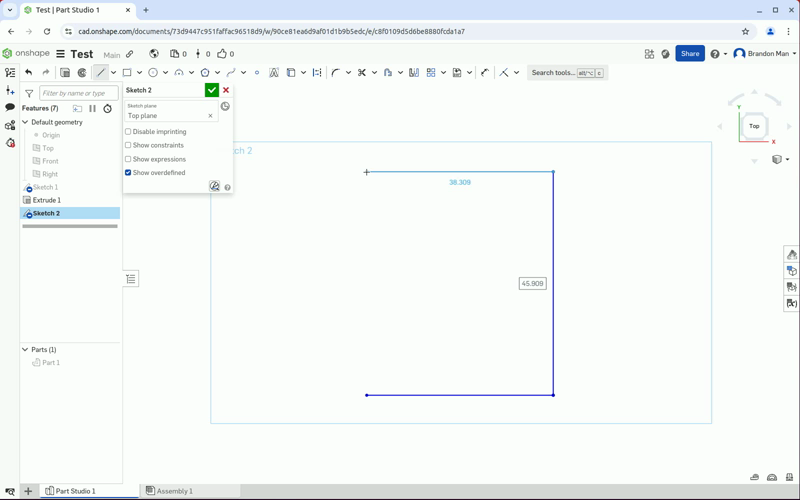
mouse_move(366, 395)
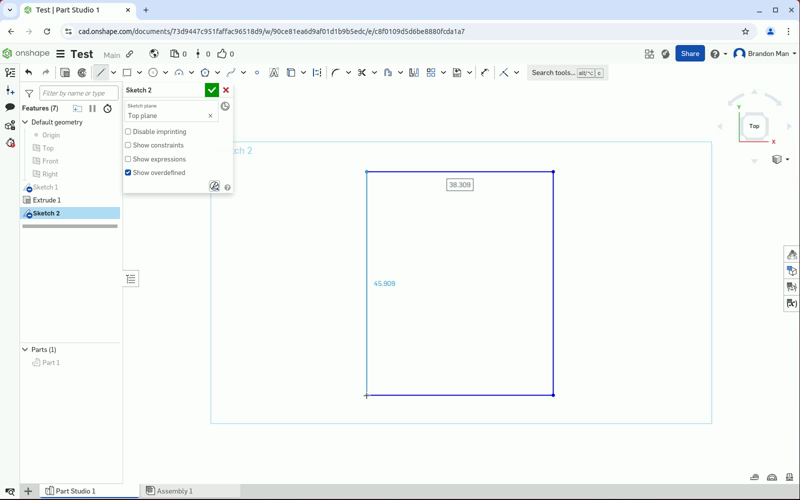
key_up(shift)
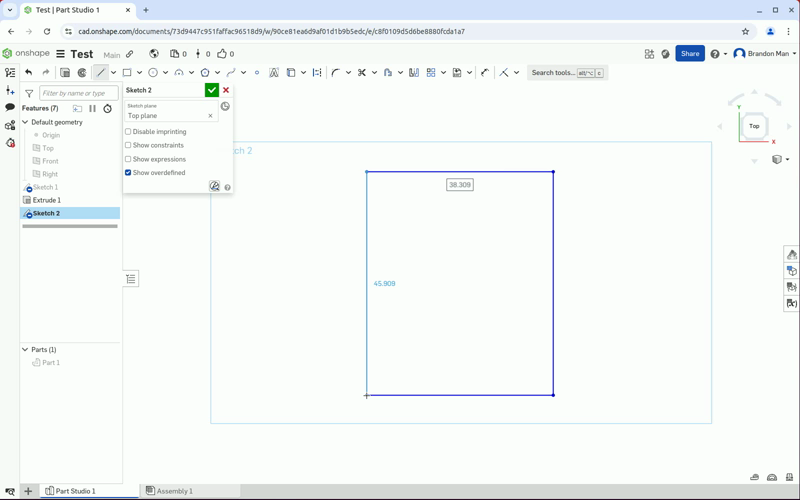
click(366, 395)
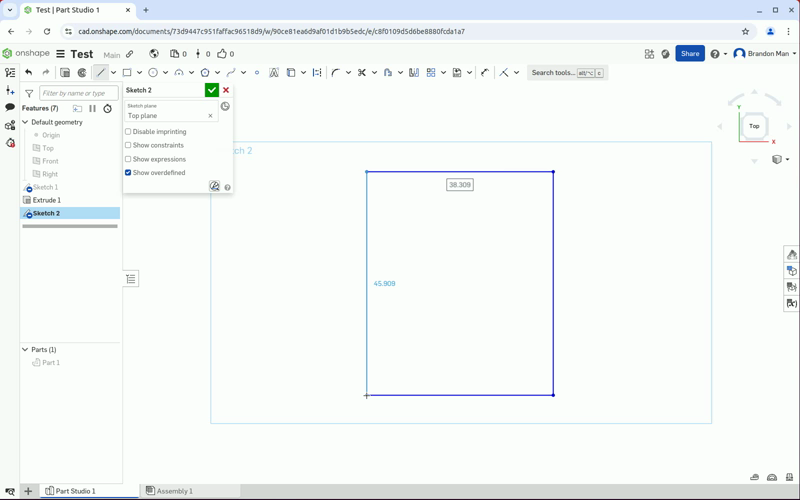
key(esc)
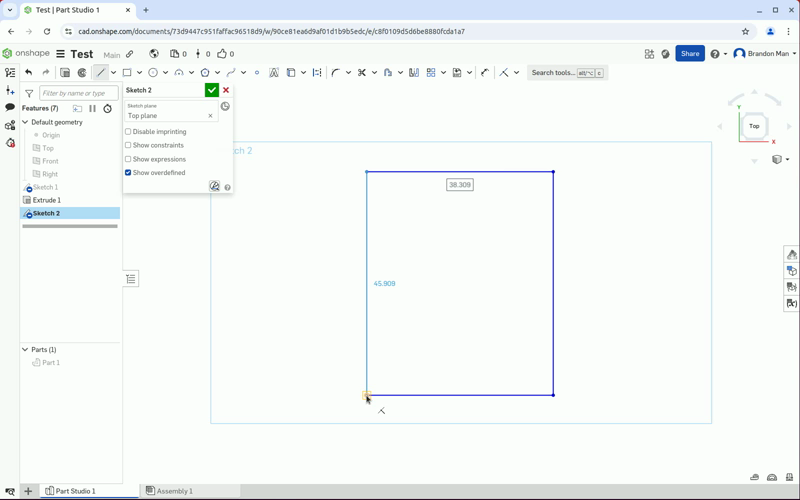
key(l)
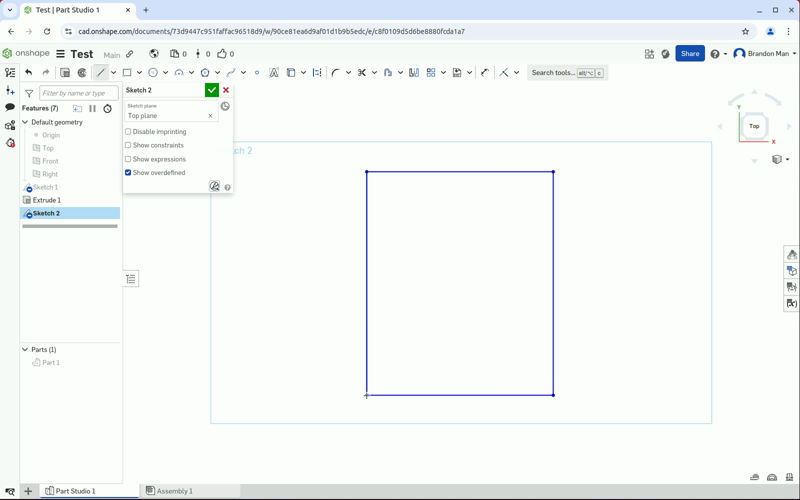
key_down(shift)
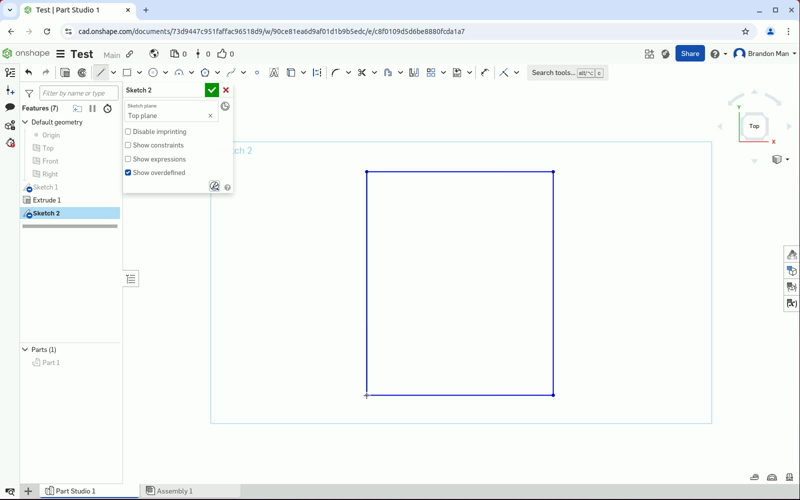
mouse_move(414, 367)
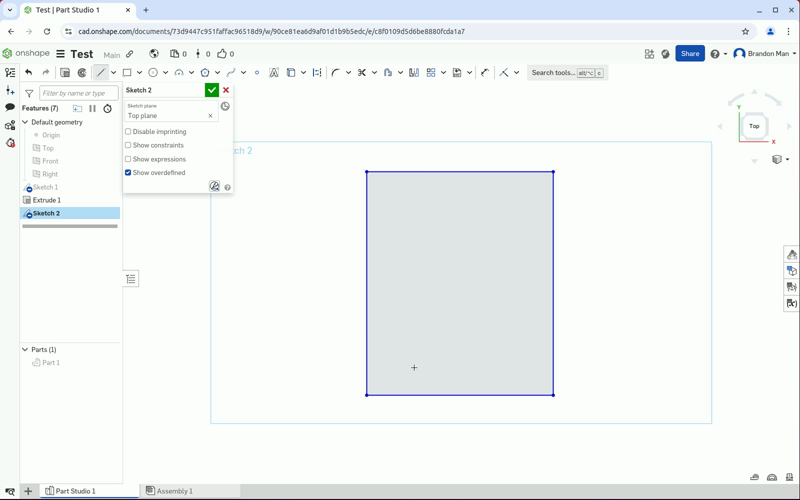
click(414, 367)
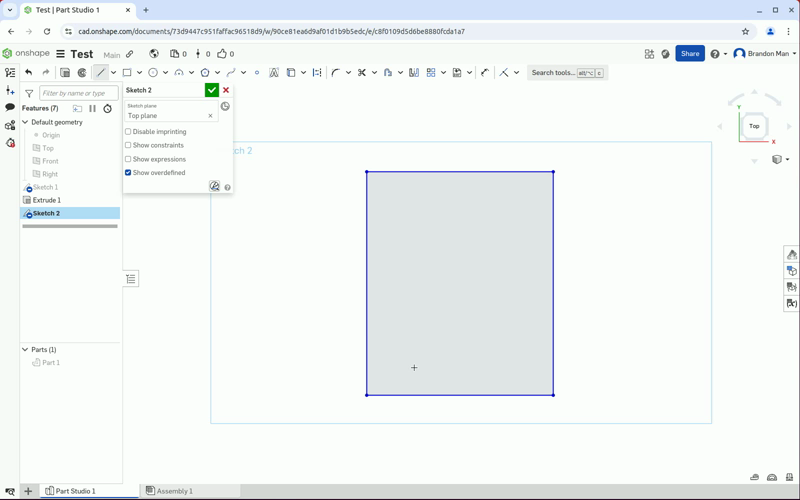
key_up(shift)
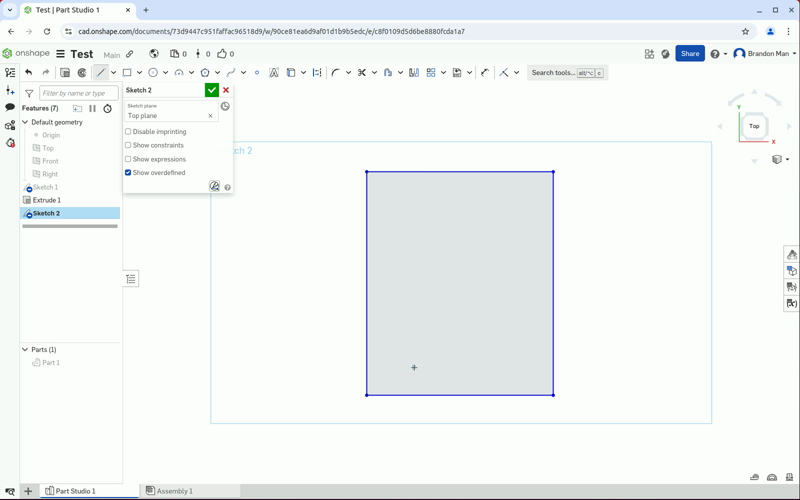
key_down(shift)
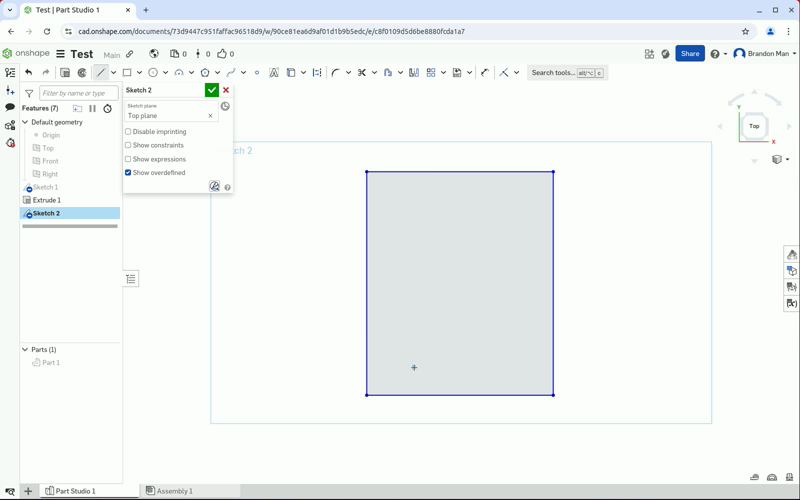
mouse_move(506, 367)
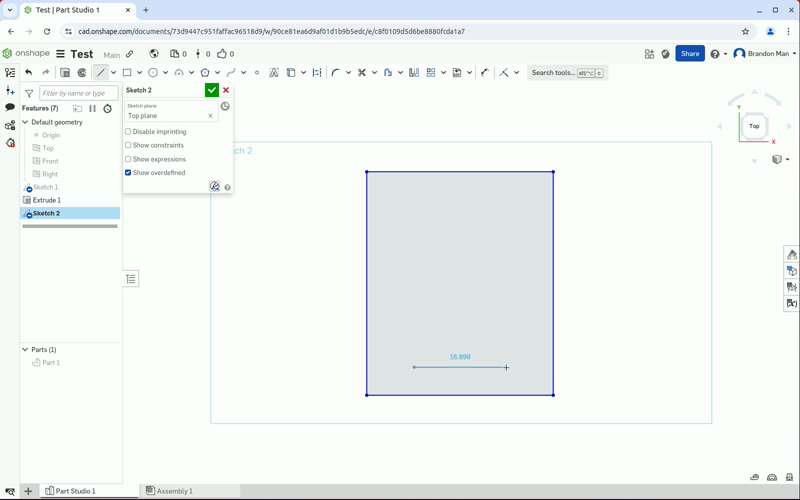
click(506, 367)
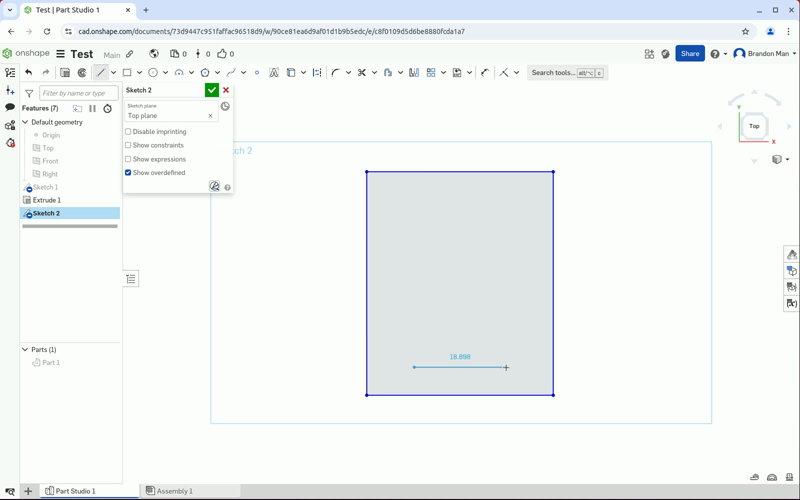
key_up(shift)
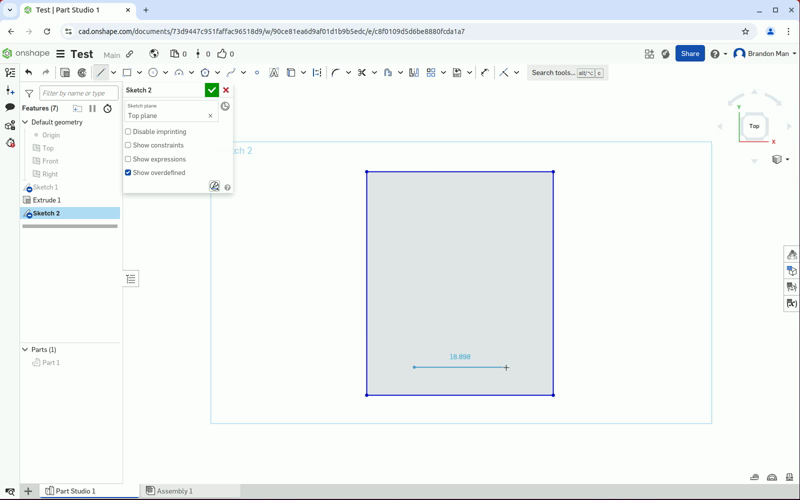
key_down(shift)
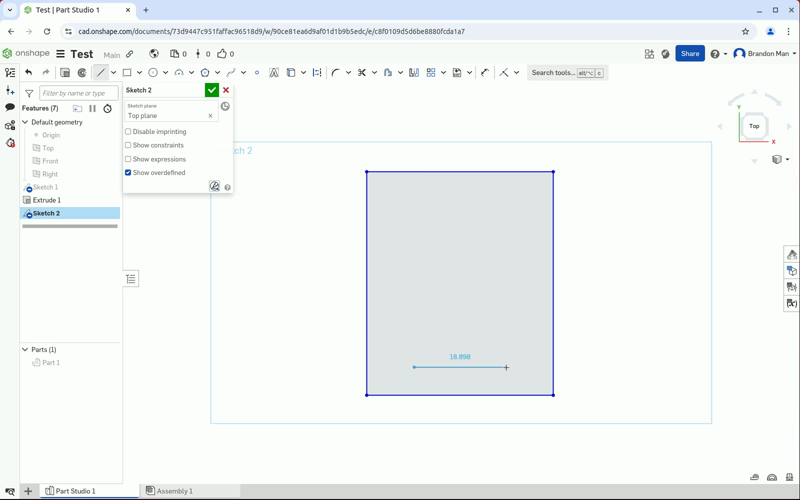
mouse_move(506, 199)
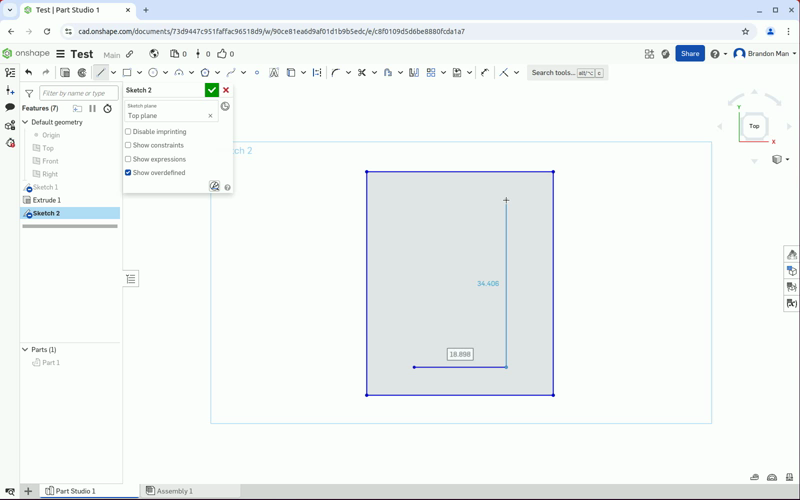
click(506, 199)
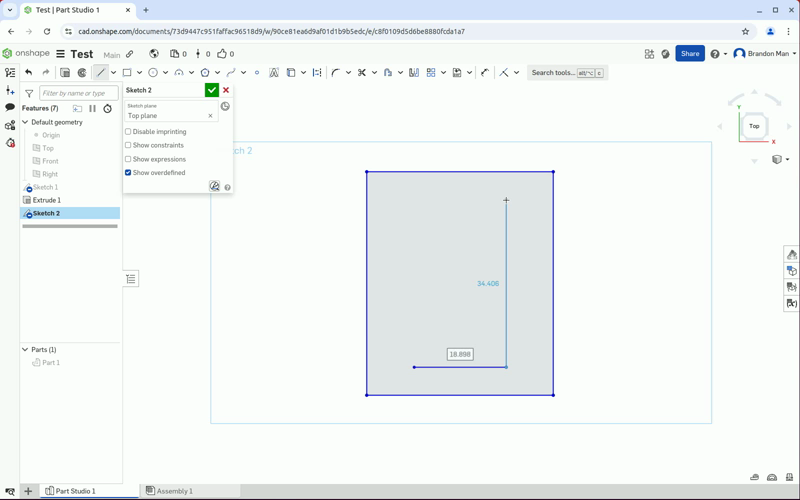
key_up(shift)
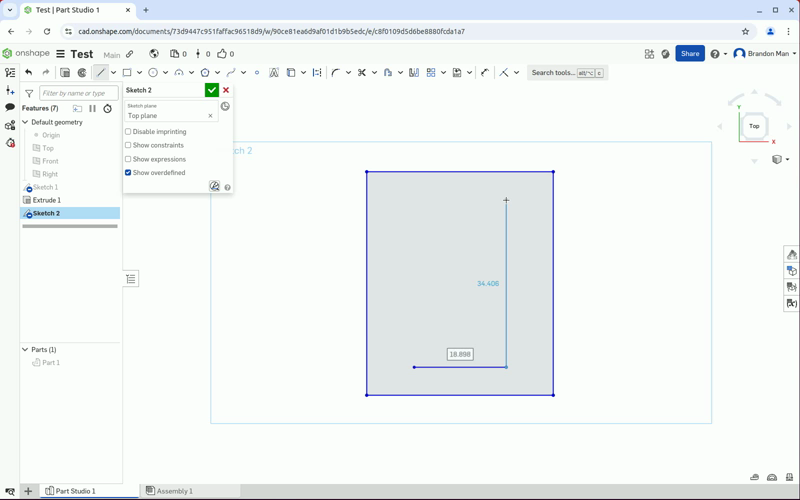
key_down(shift)
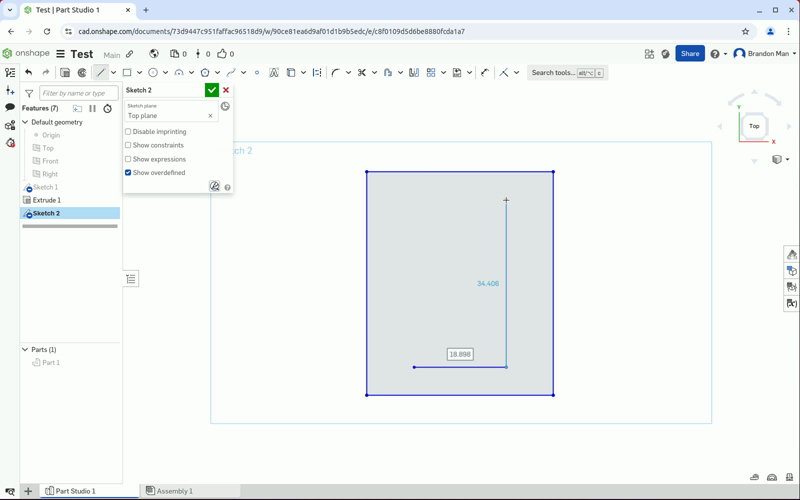
mouse_move(414, 199)
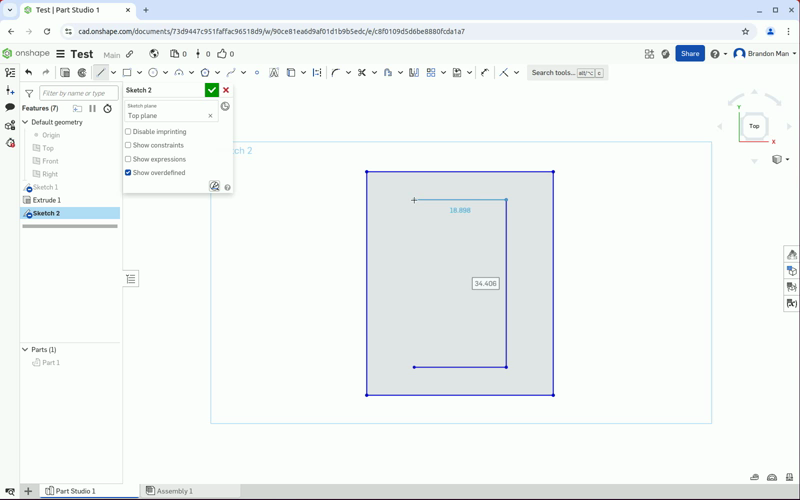
click(414, 199)
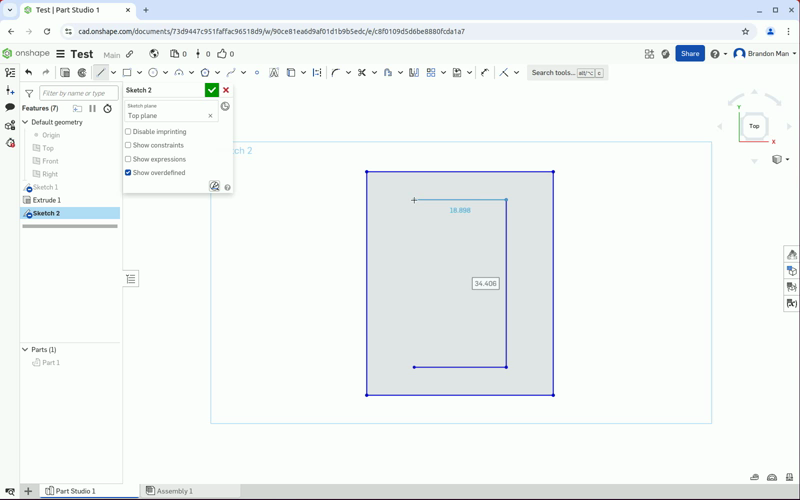
key_up(shift)
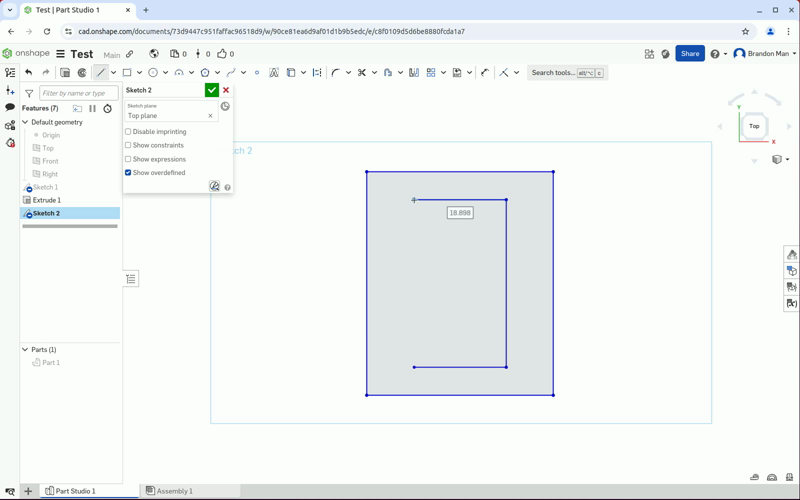
key_down(shift)
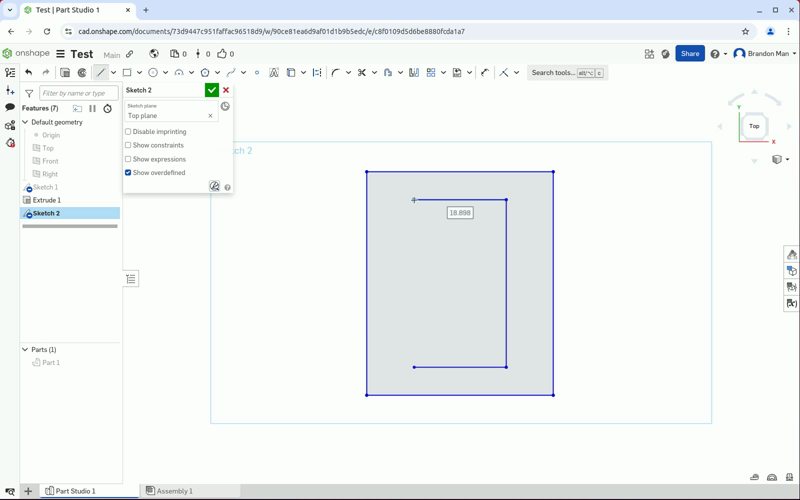
mouse_move(414, 367)
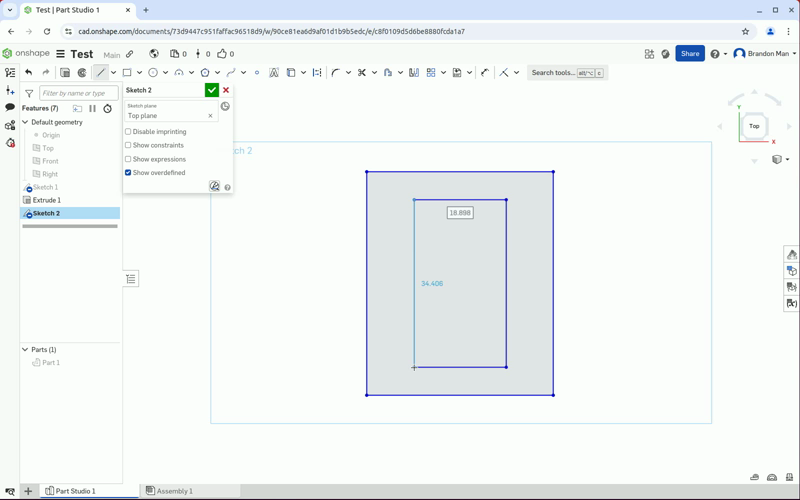
key_up(shift)
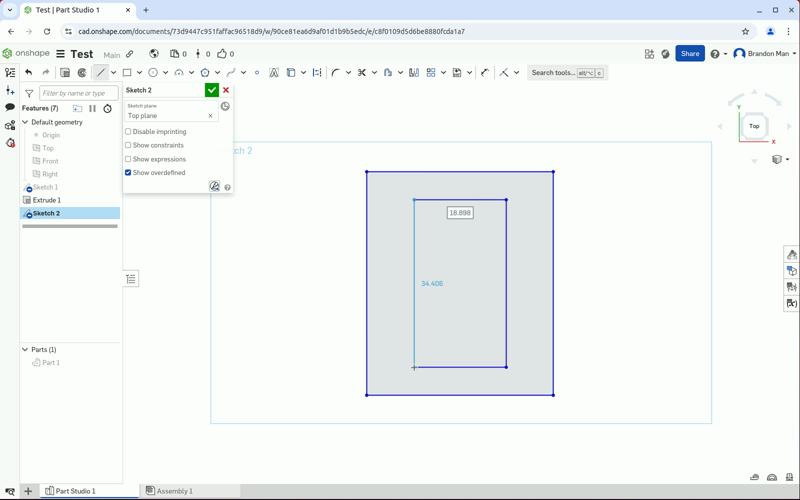
click(414, 367)
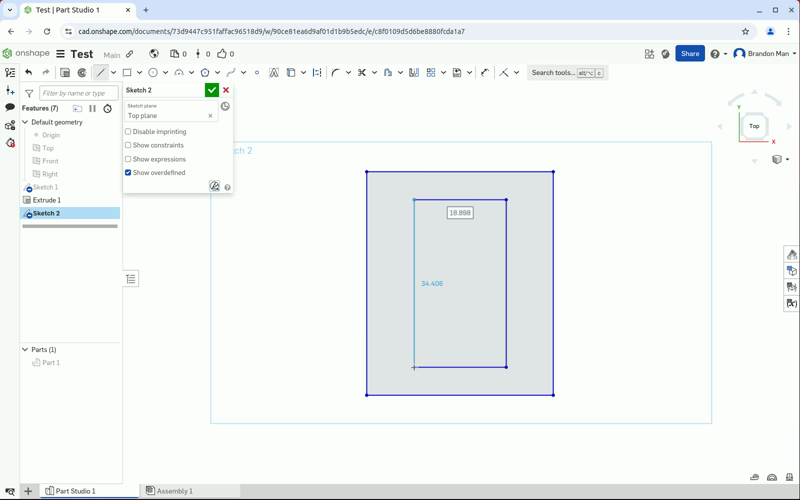
key(esc)
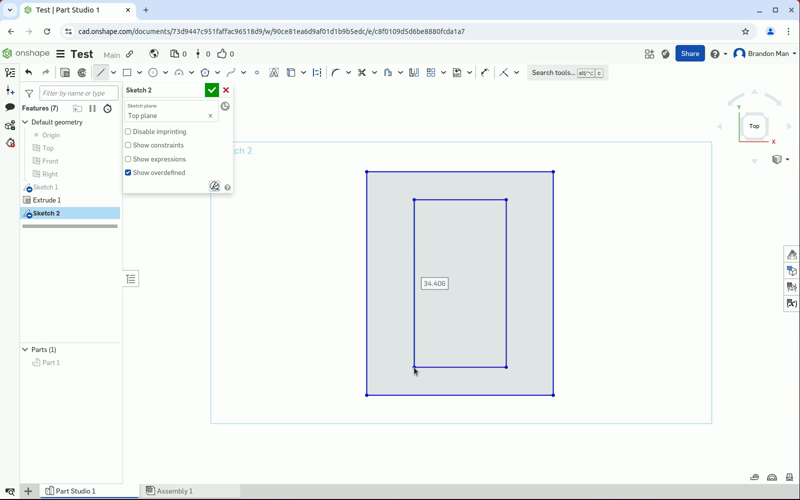
mouse_move(395, 289)
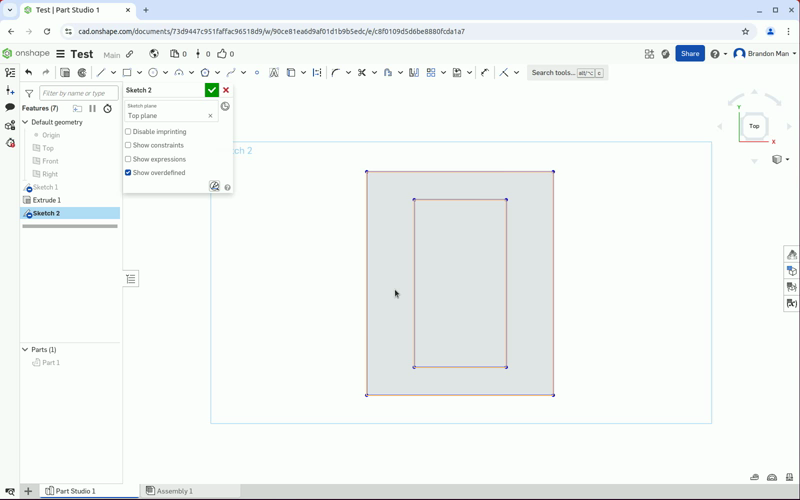
click(395, 289)
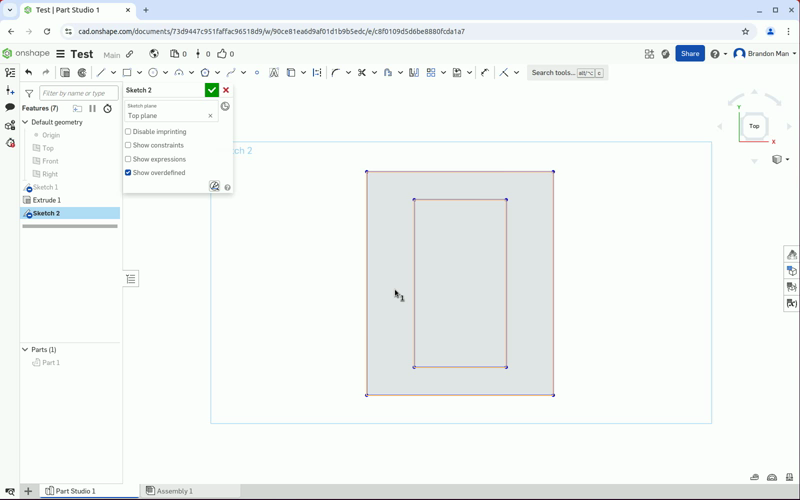
mouse_move(73, 352)
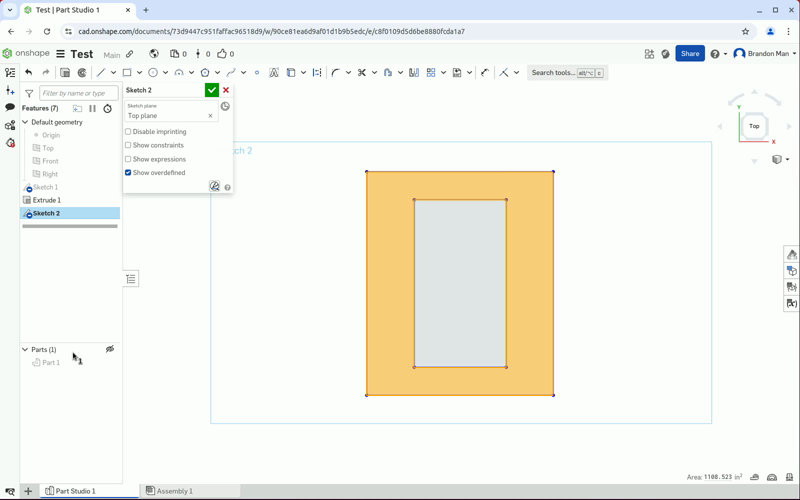
key(shift+y)
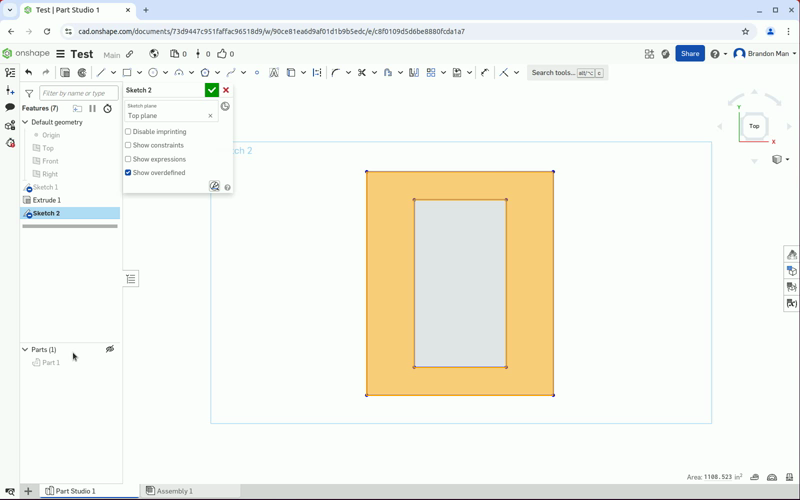
key(shift+e)
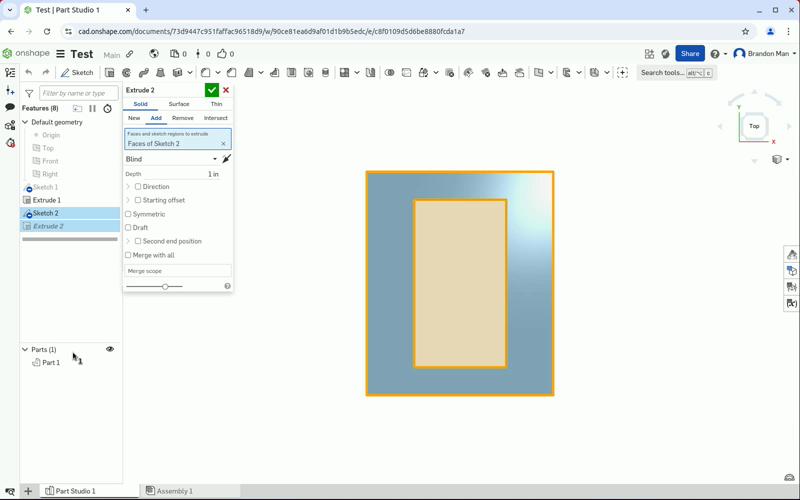
mouse_move(143, 106)
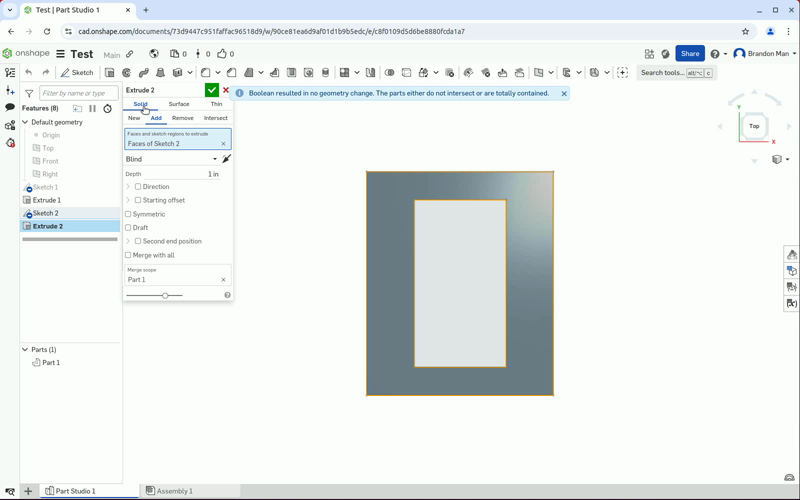
click(143, 106)
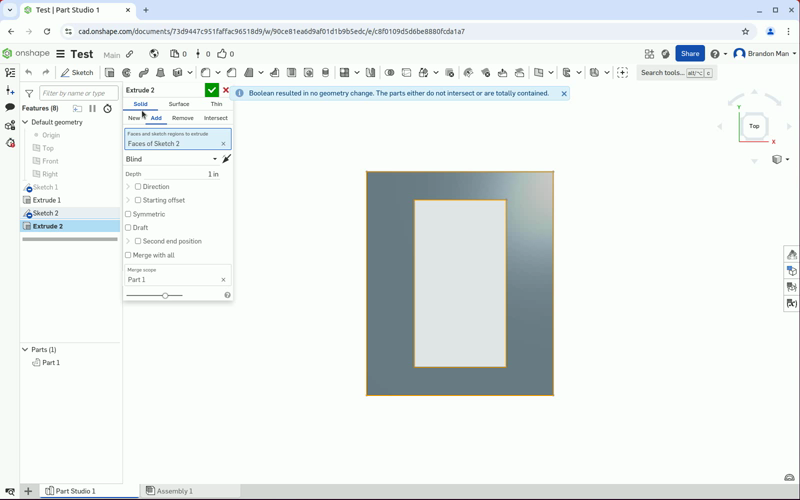
mouse_move(137, 120)
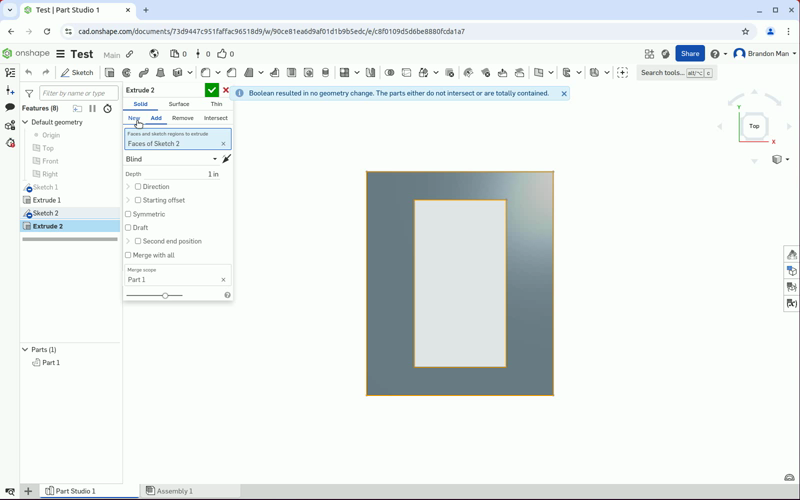
click(137, 120)
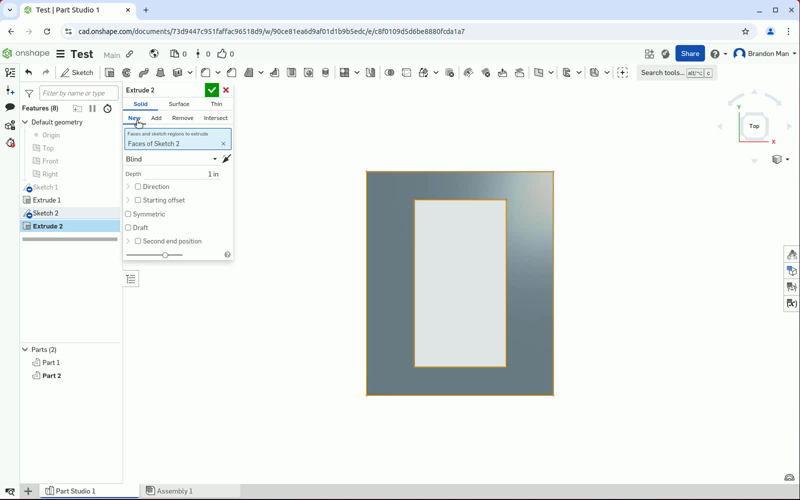
key(tab, 4)
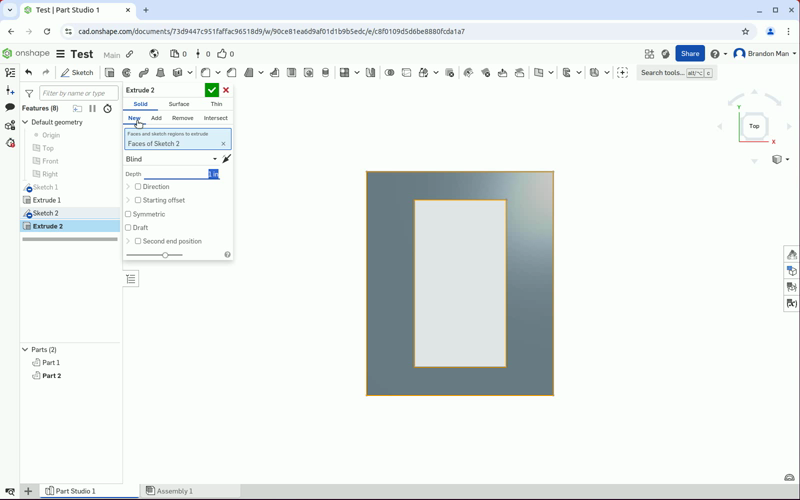
text(23.108)
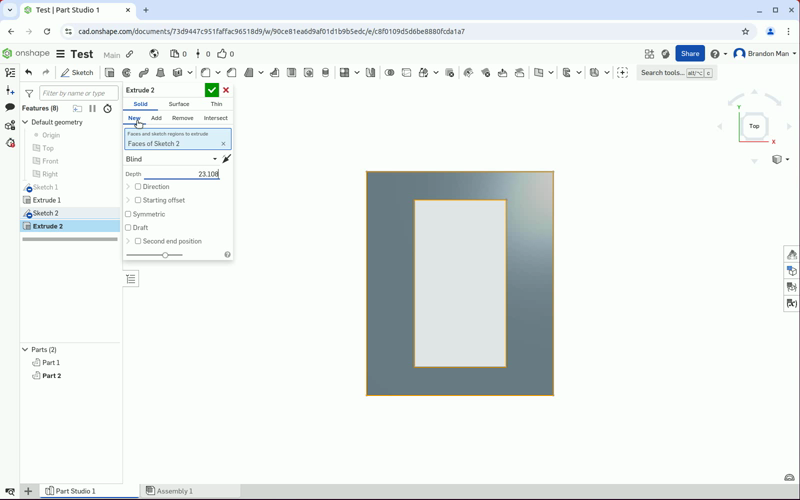
key(enter)
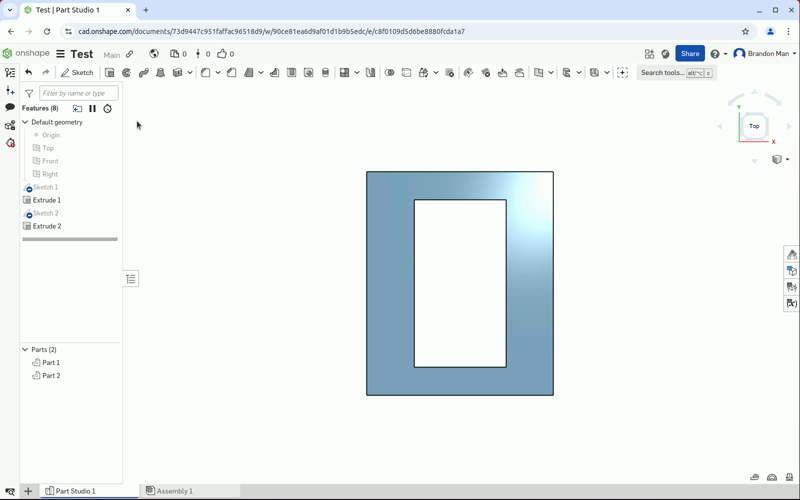
key(shift+h)
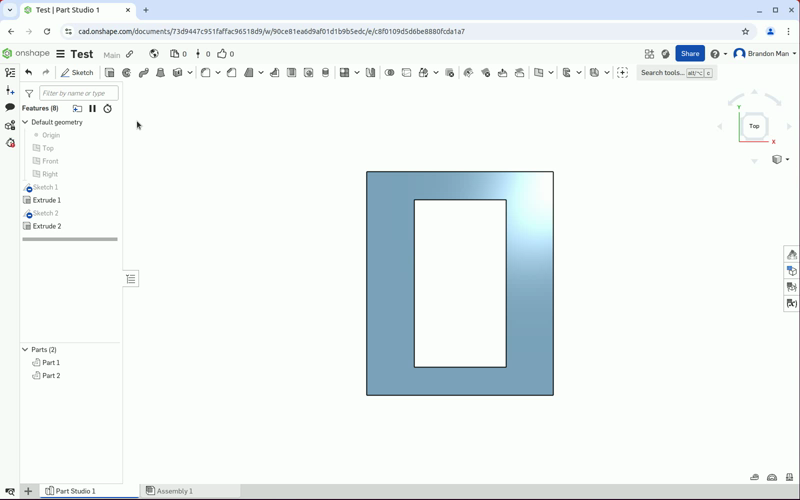
key(shift+h)
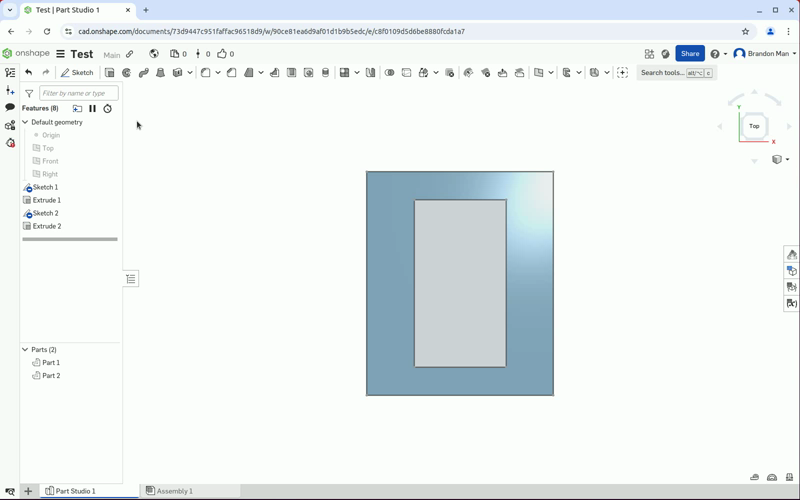
key(shift+7)
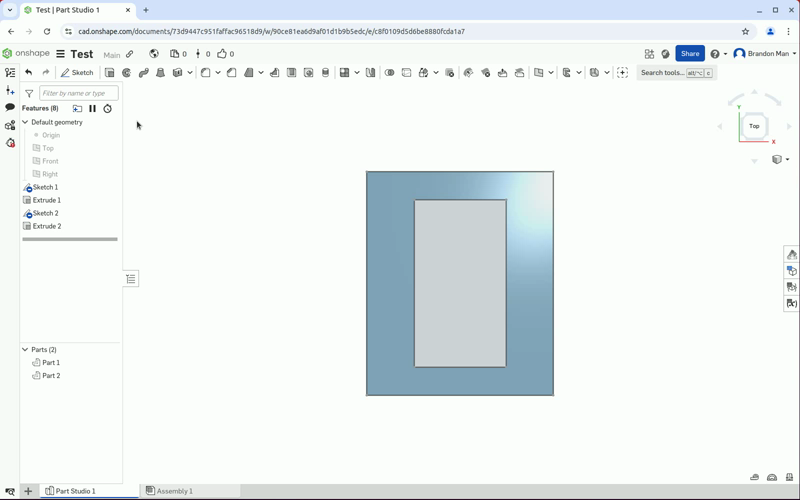
key(up, 3)
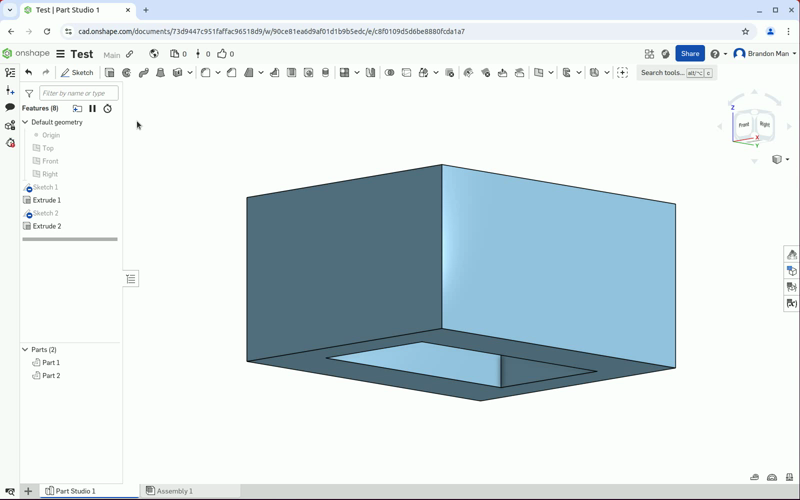
key(left, 3)
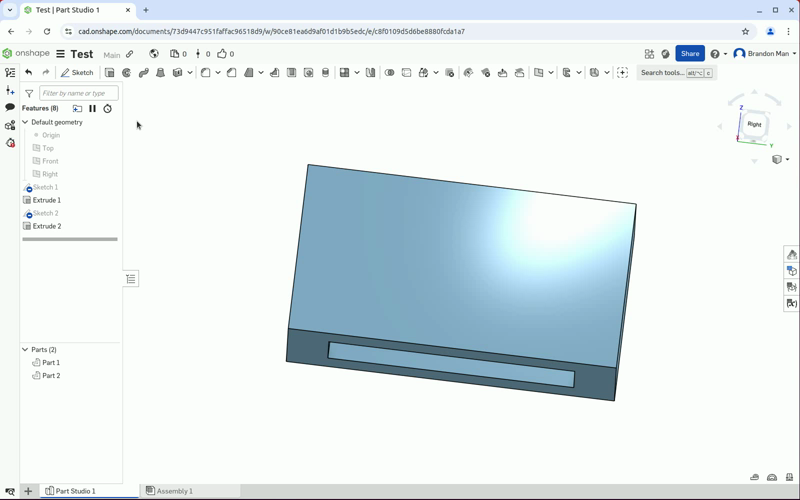
key(right, 3)
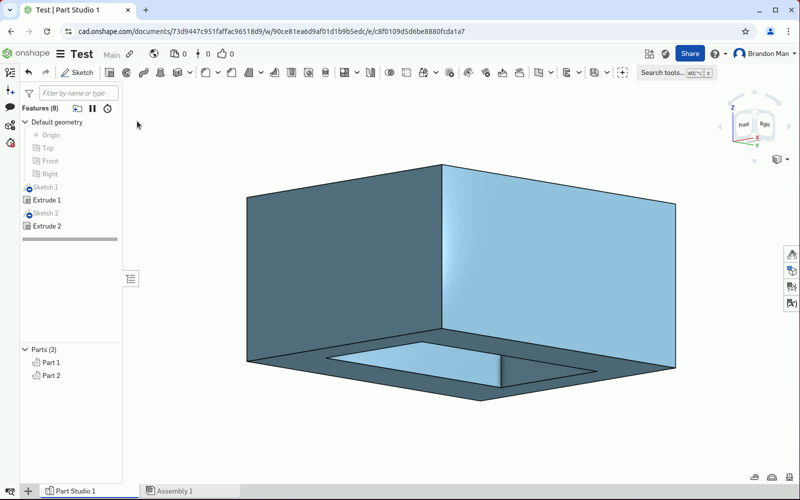
key(down, 3)
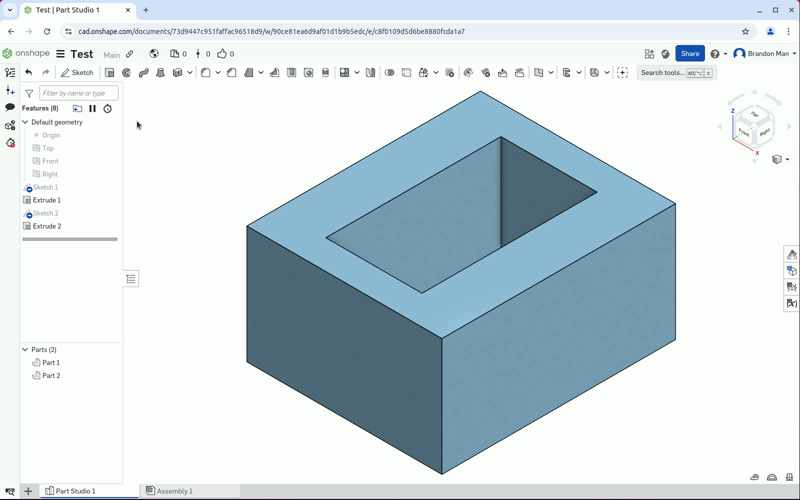
mouse_move(73, 189)
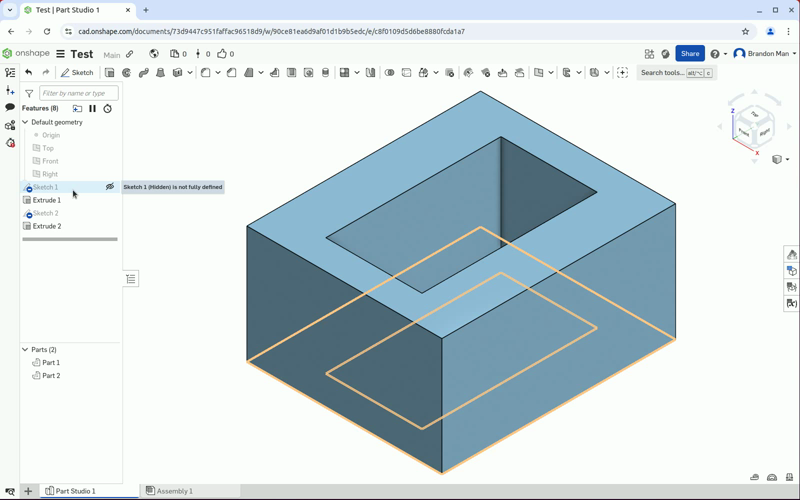
click(73, 189)